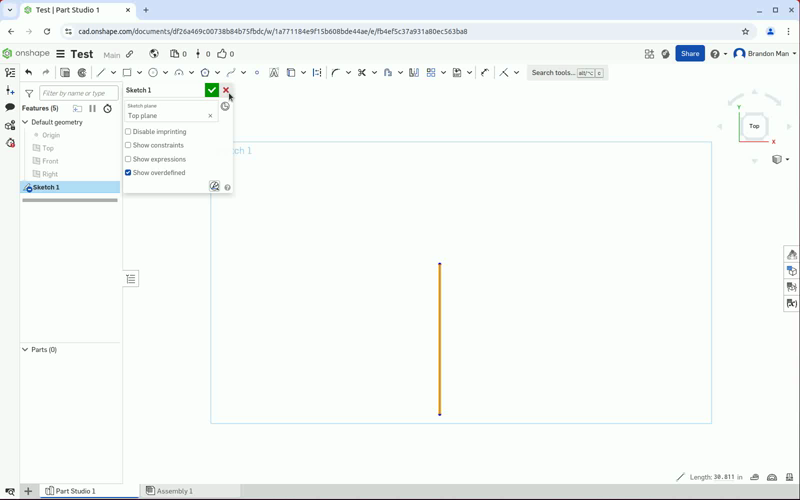
key(shift+h)
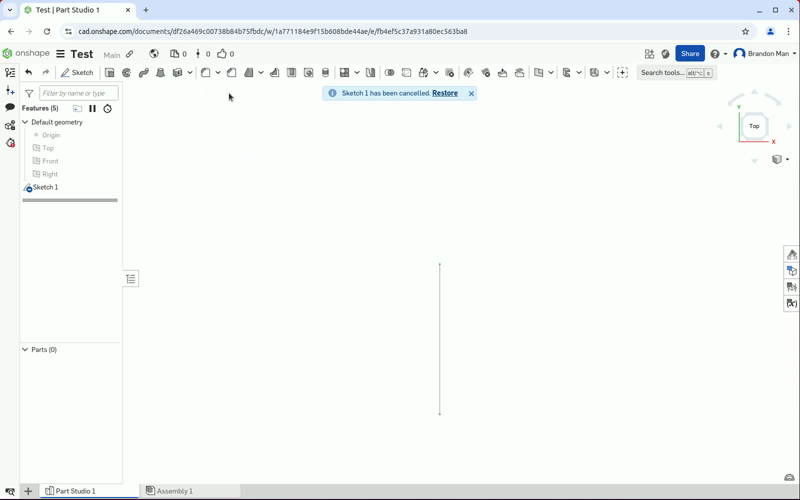
key(shift+s)
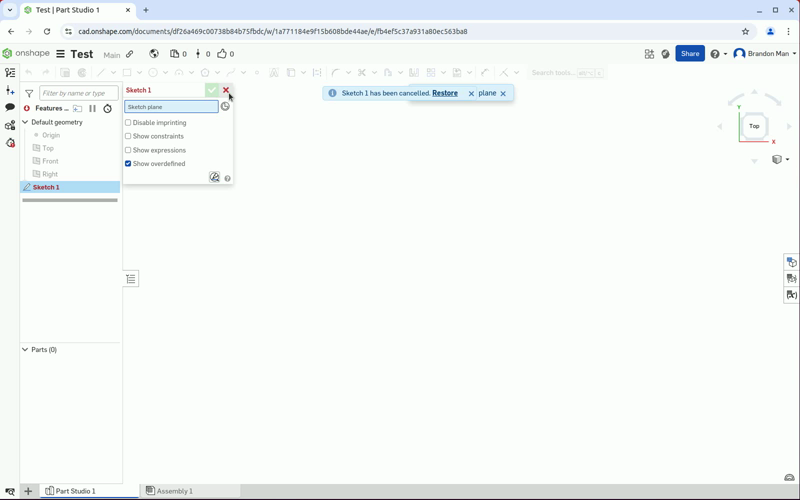
mouse_move(73, 150)
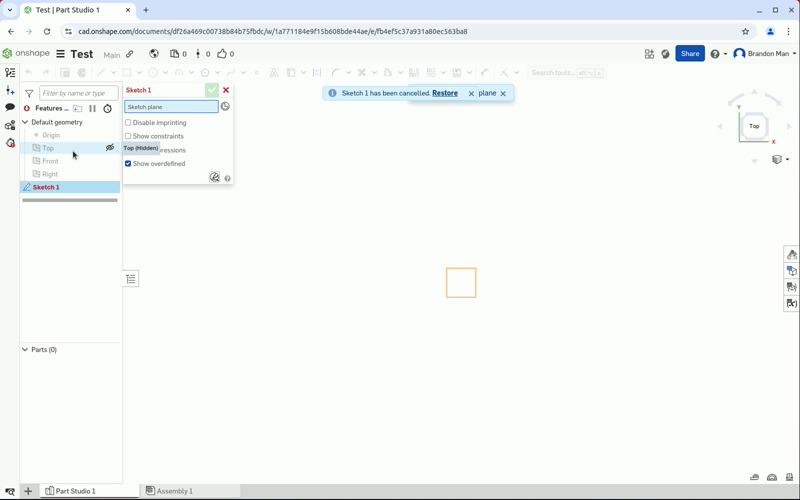
click(73, 150)
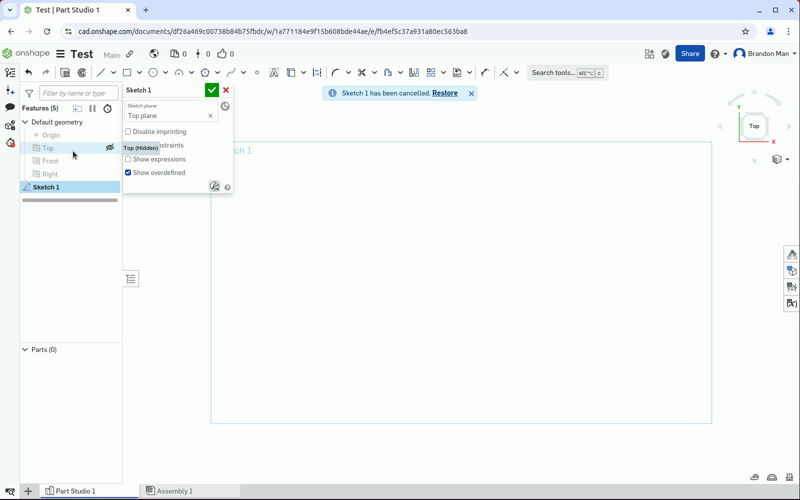
mouse_move(73, 352)
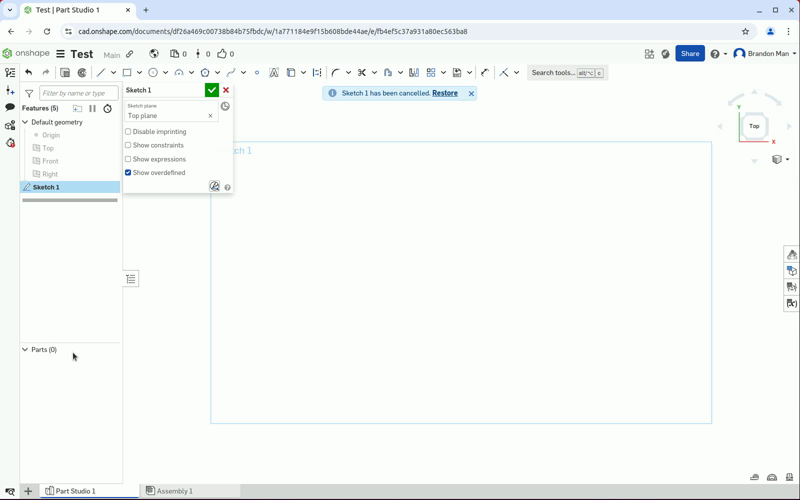
key(y)
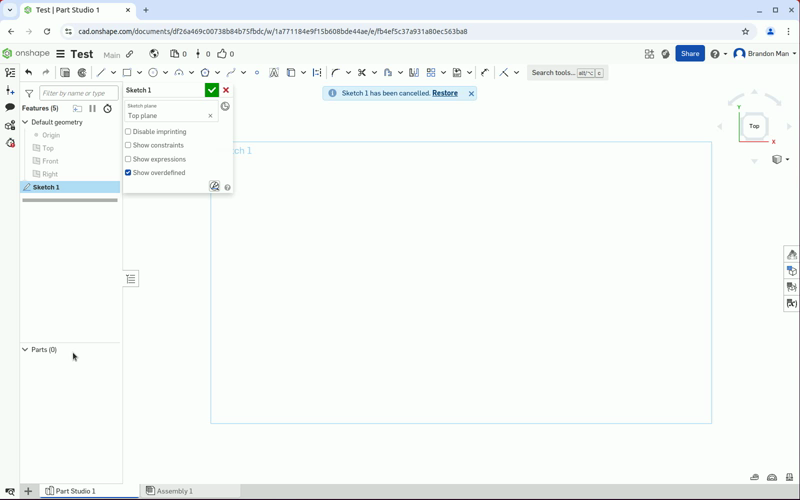
key(l)
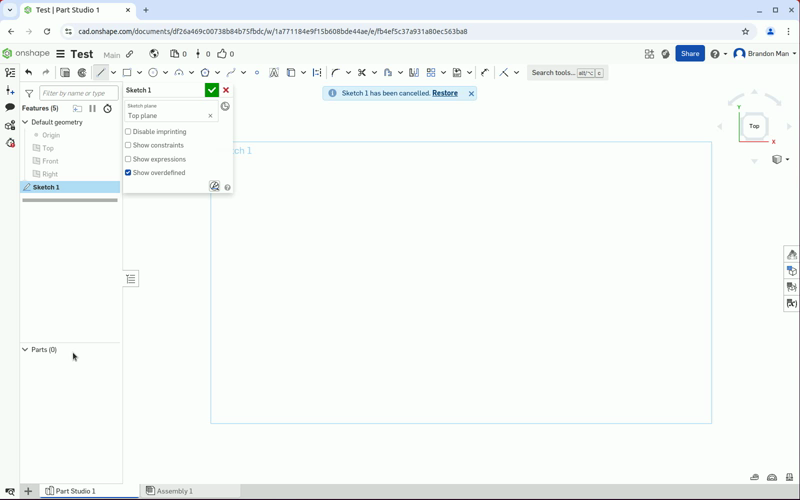
key_down(shift)
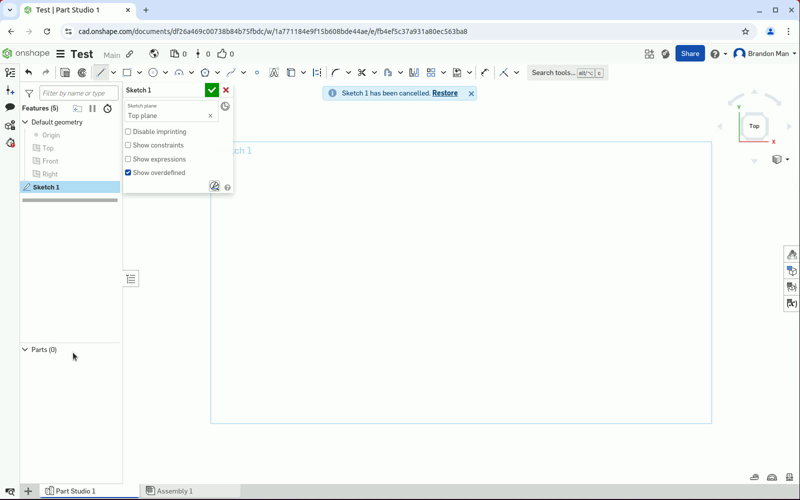
mouse_move(460, 282)
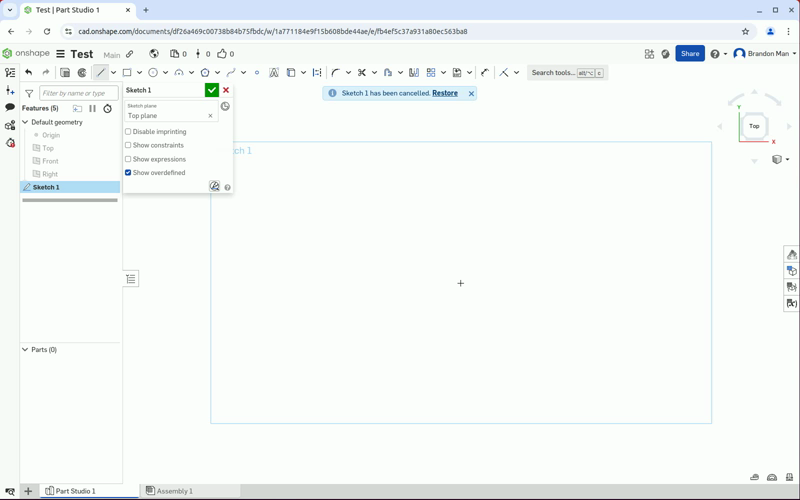
click(460, 282)
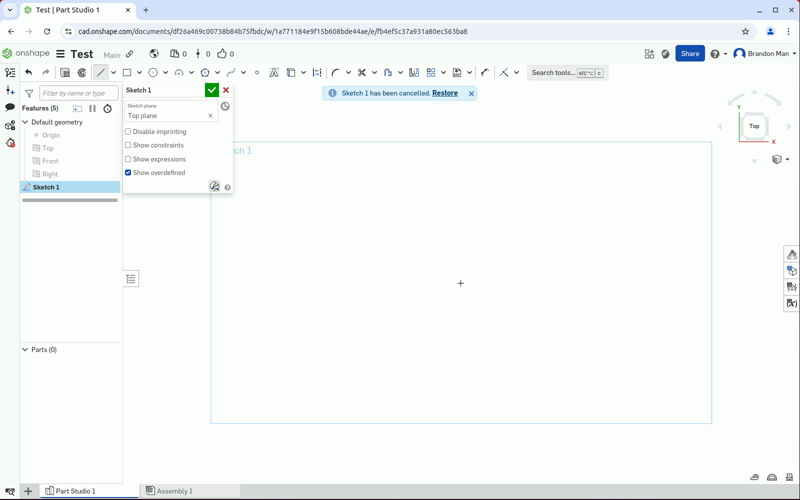
key_up(shift)
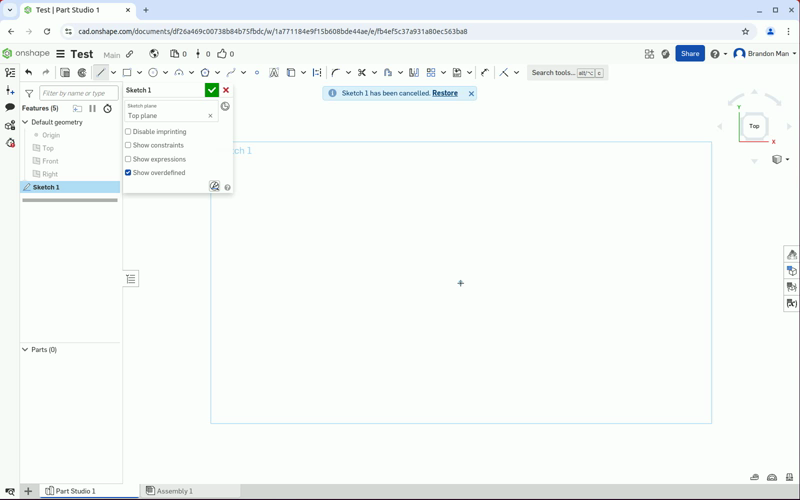
key_down(shift)
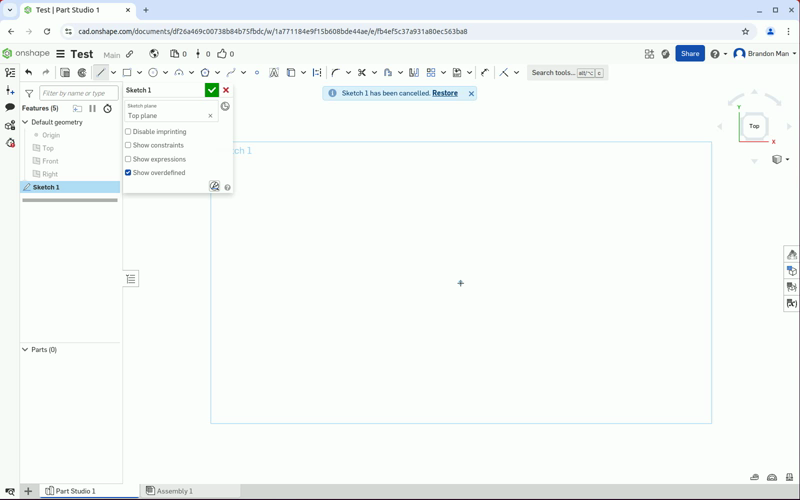
mouse_move(573, 282)
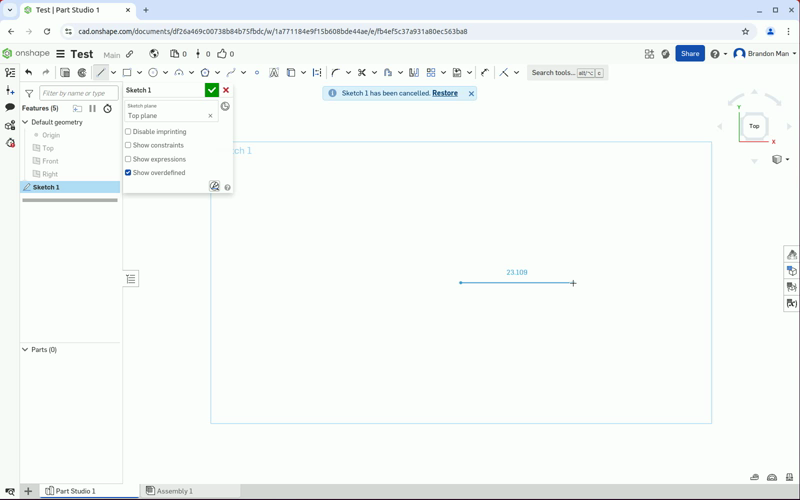
click(573, 282)
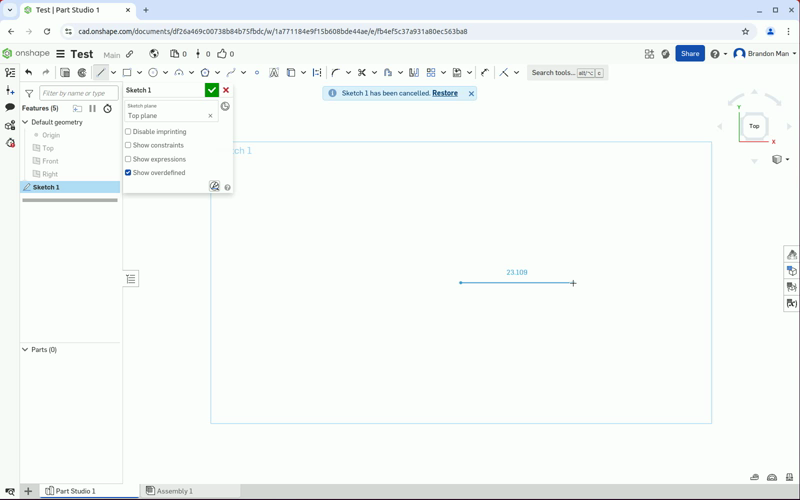
key_up(shift)
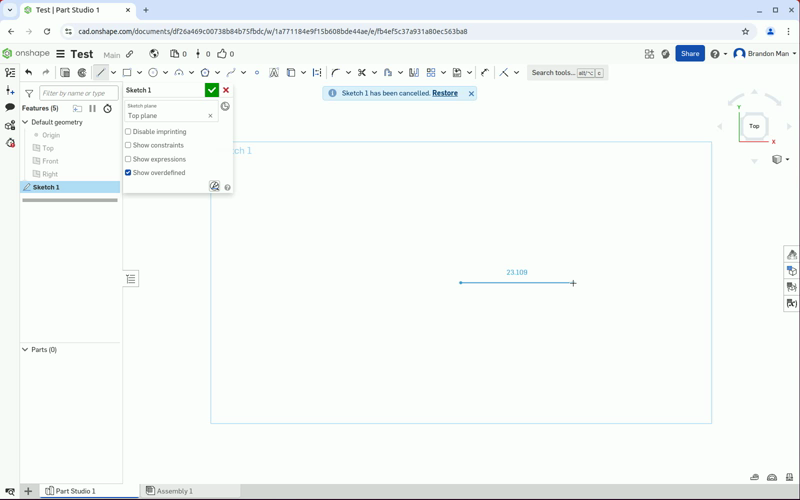
key_down(shift)
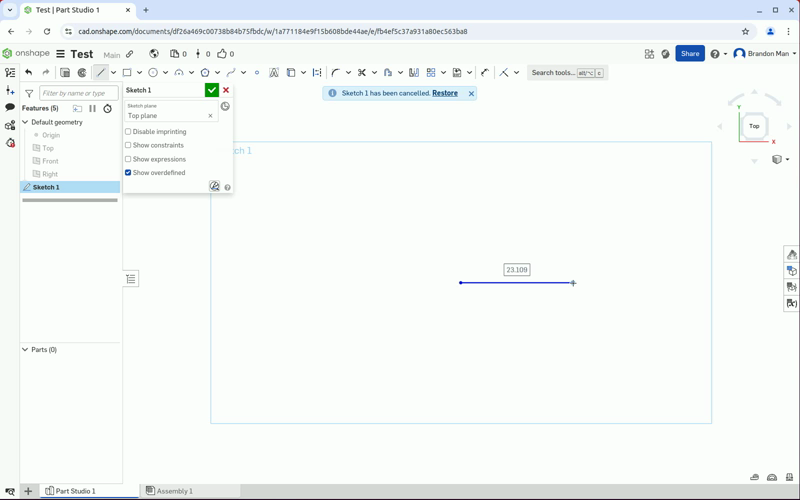
mouse_move(573, 181)
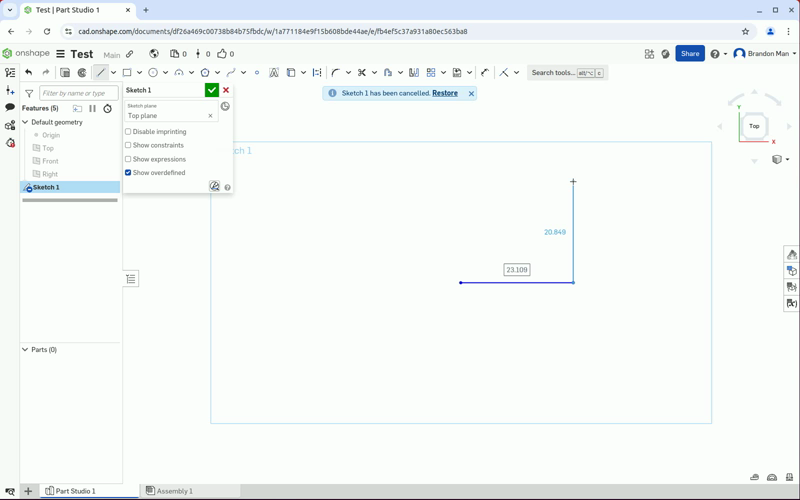
click(573, 181)
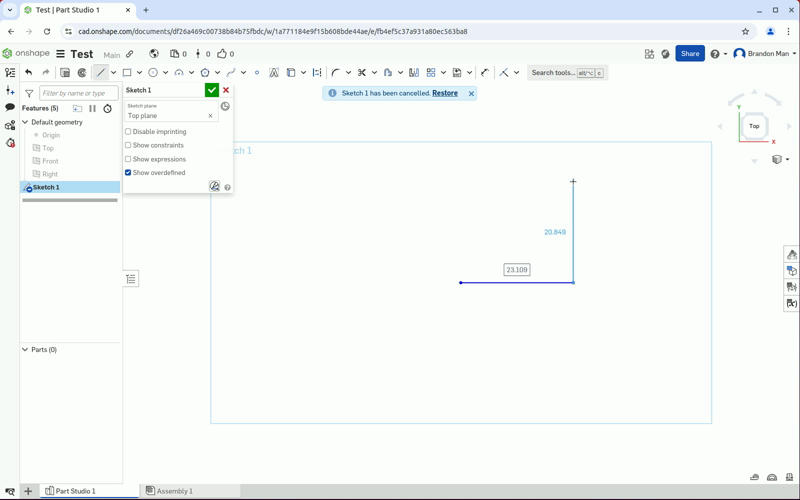
key_up(shift)
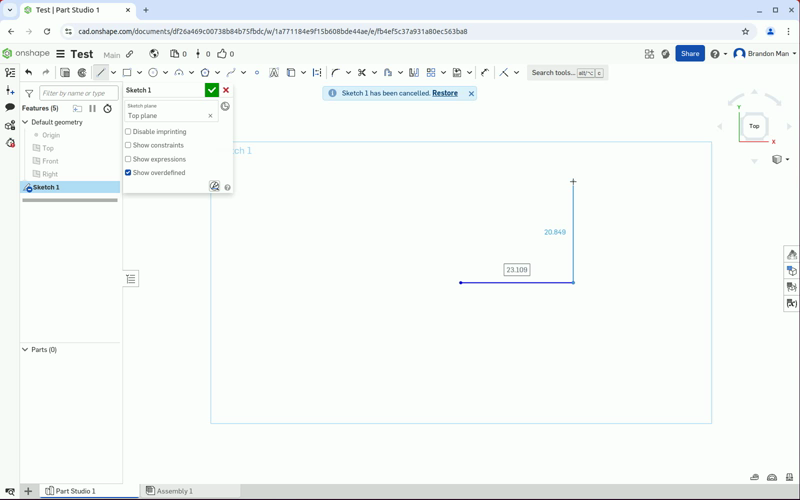
key_down(shift)
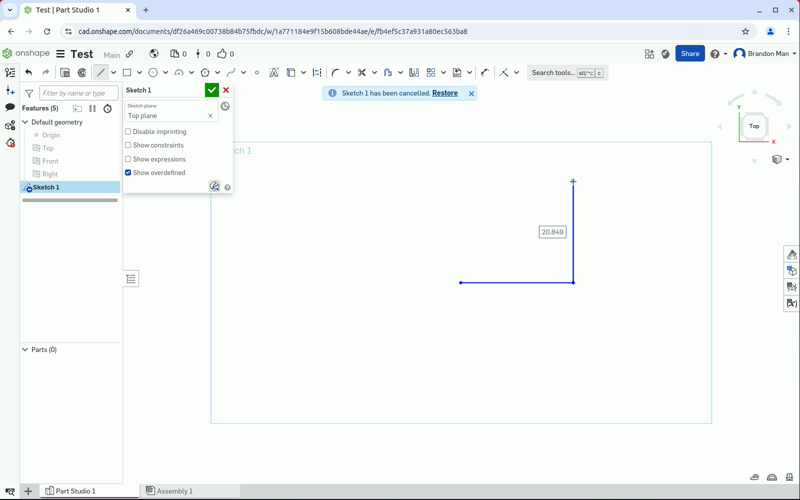
mouse_move(460, 181)
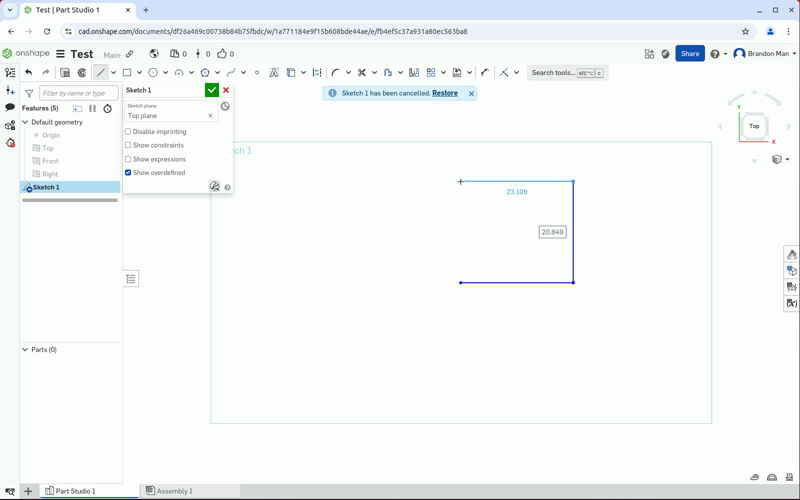
click(460, 181)
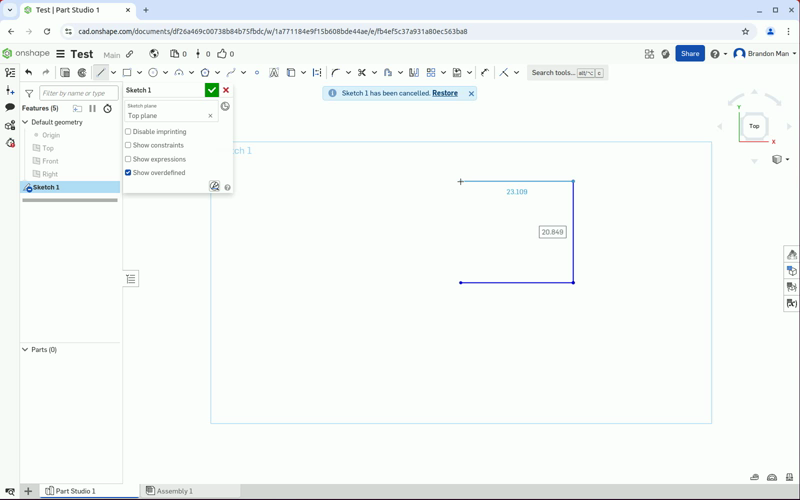
key_up(shift)
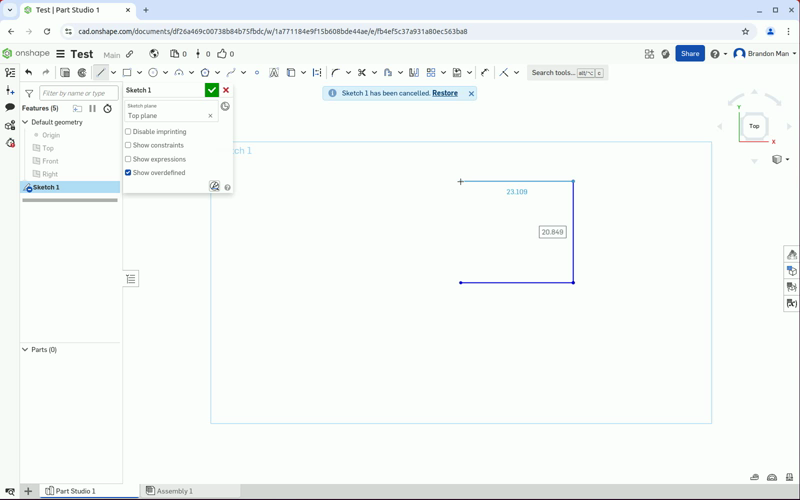
key_down(shift)
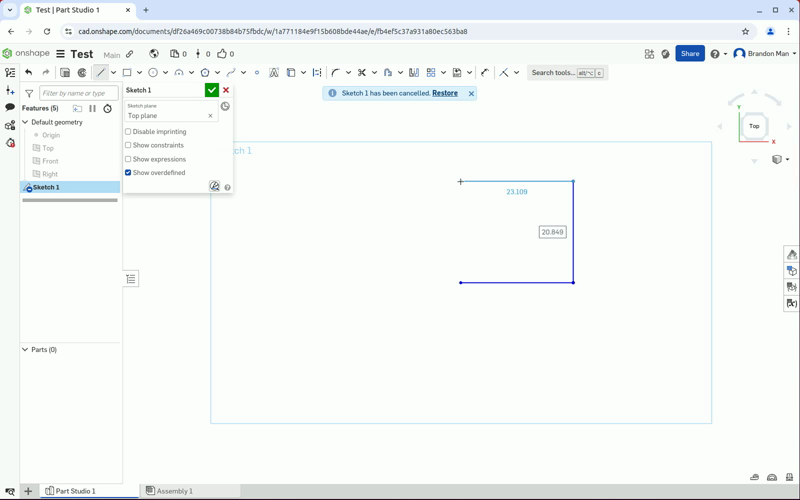
mouse_move(460, 282)
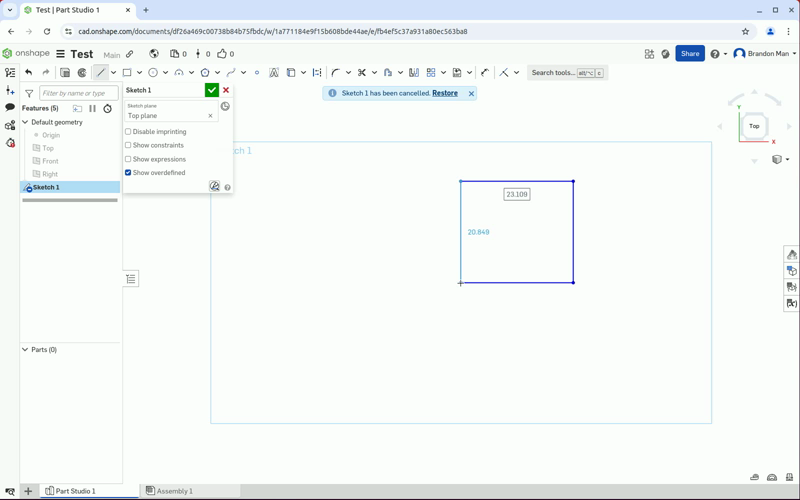
key_up(shift)
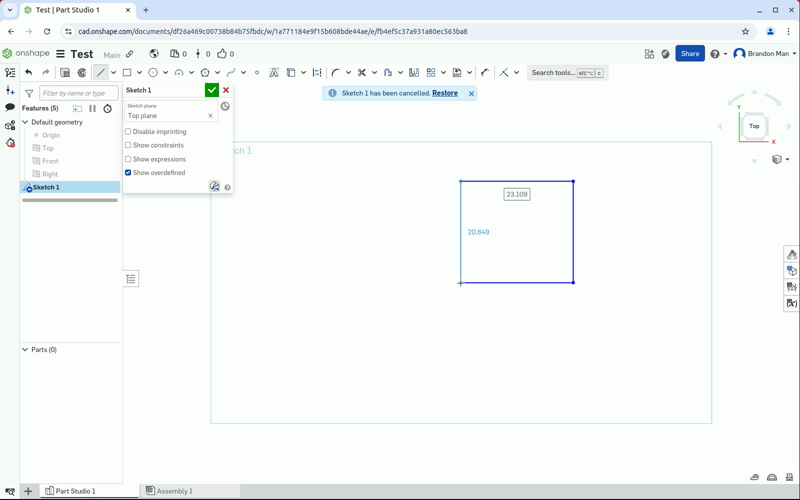
click(460, 282)
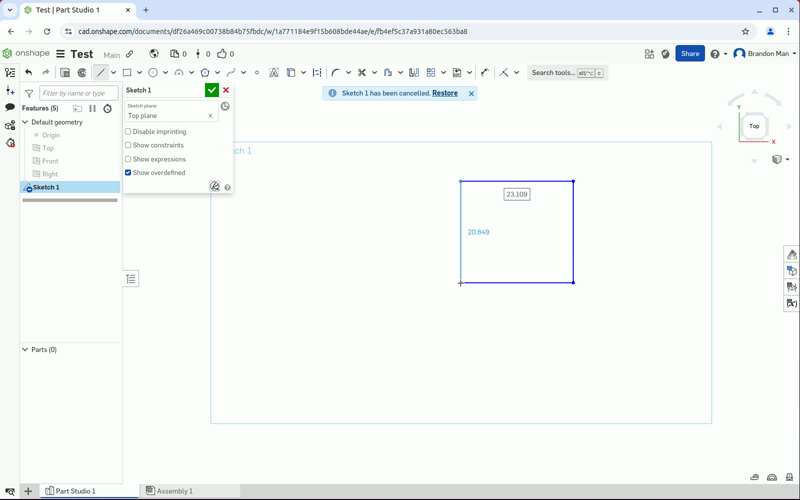
key(esc)
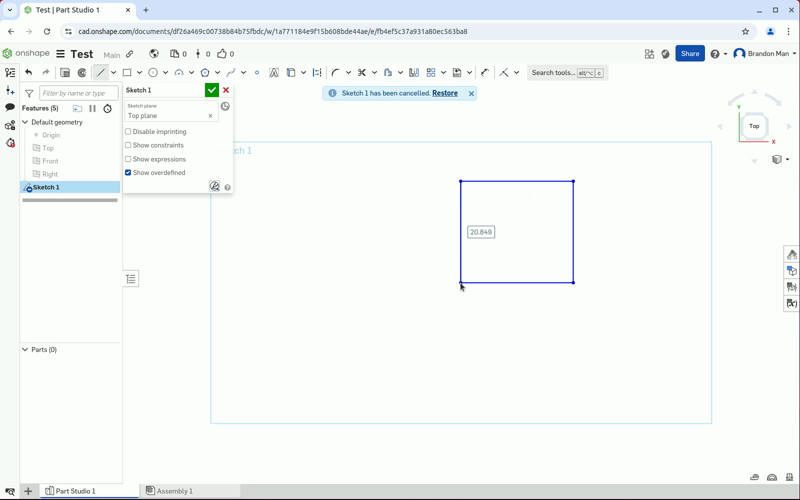
mouse_move(554, 197)
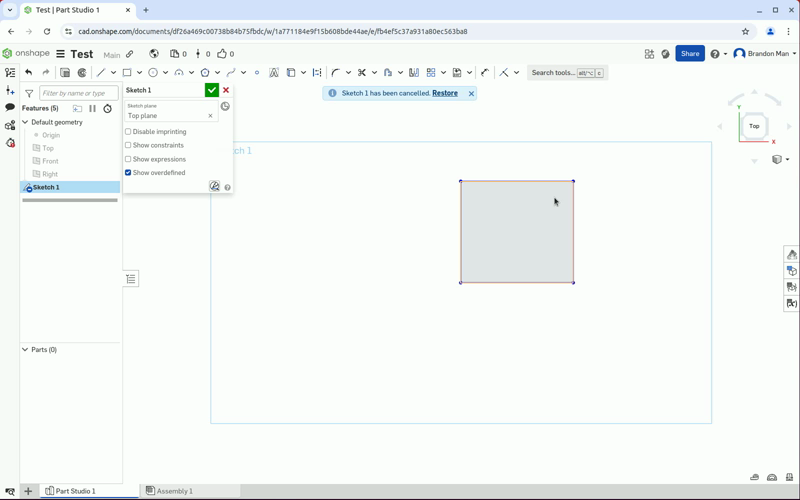
click(554, 197)
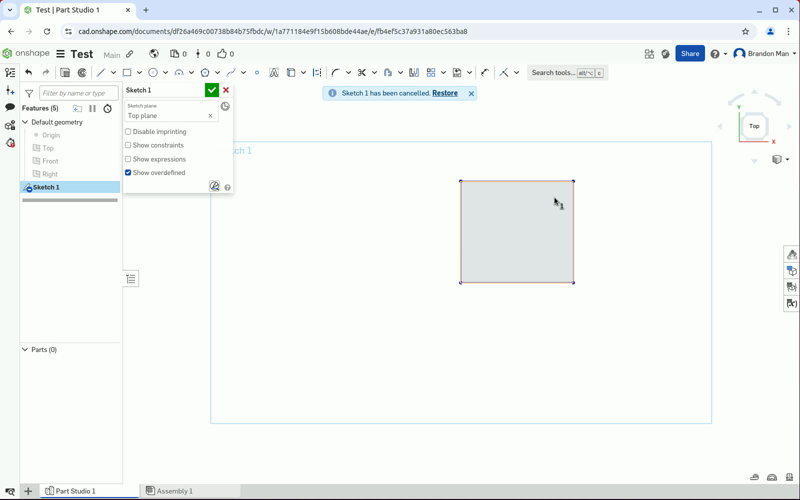
mouse_move(73, 352)
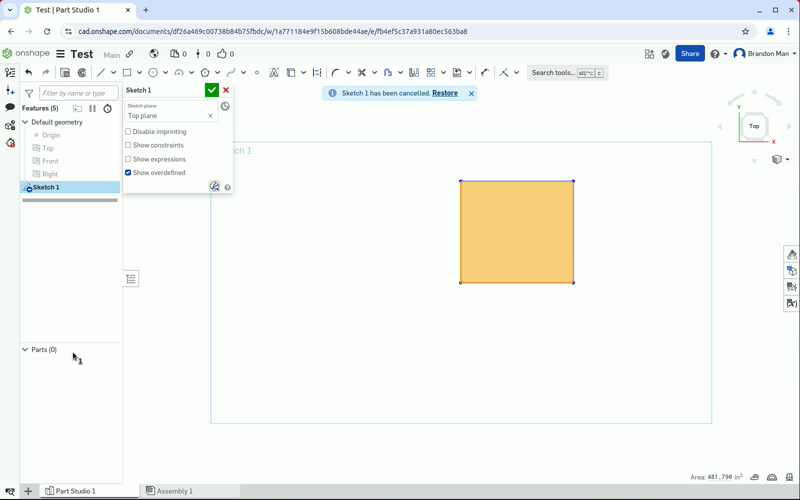
key(shift+y)
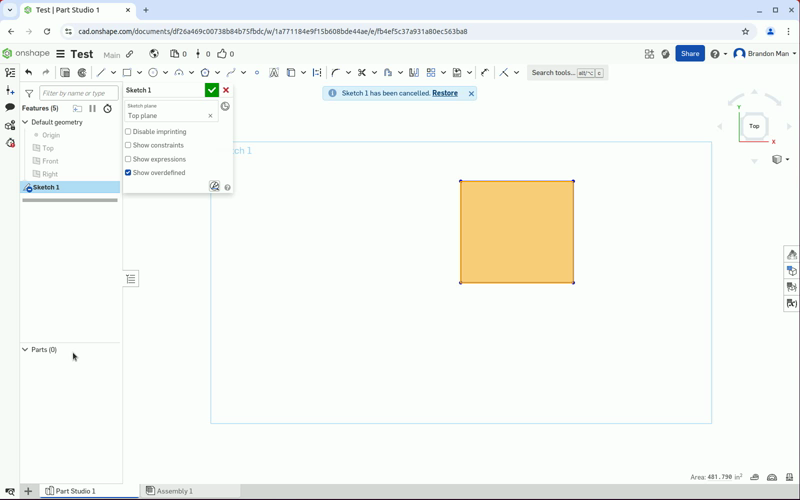
key(shift+e)
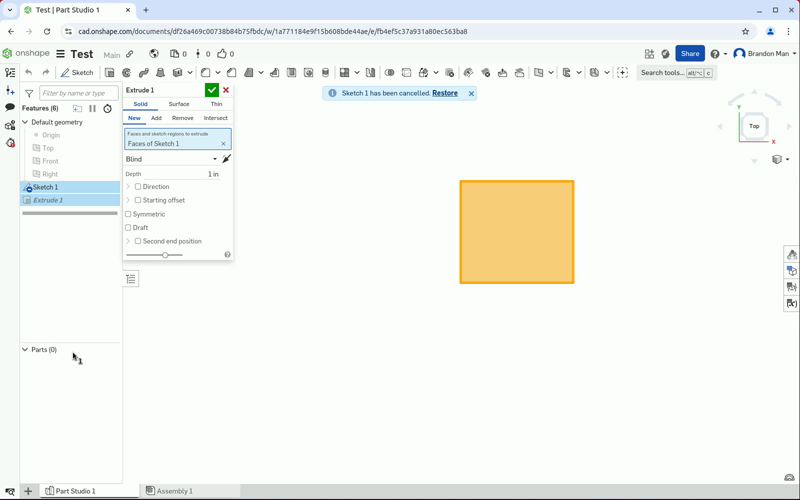
mouse_move(143, 106)
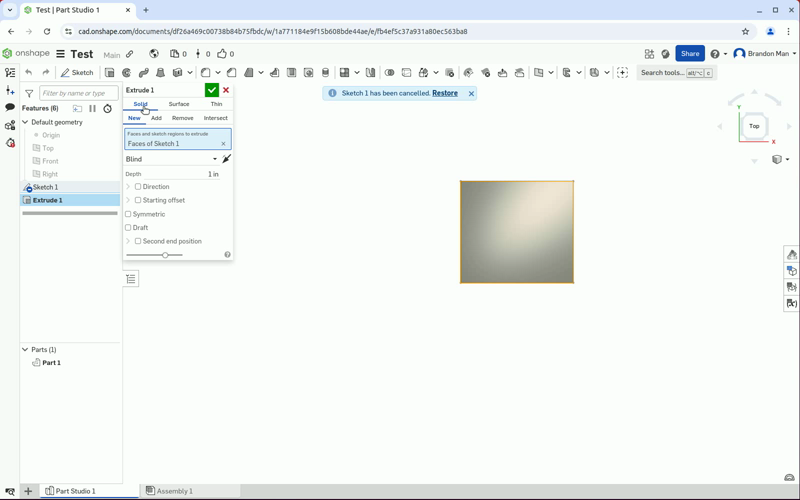
click(143, 106)
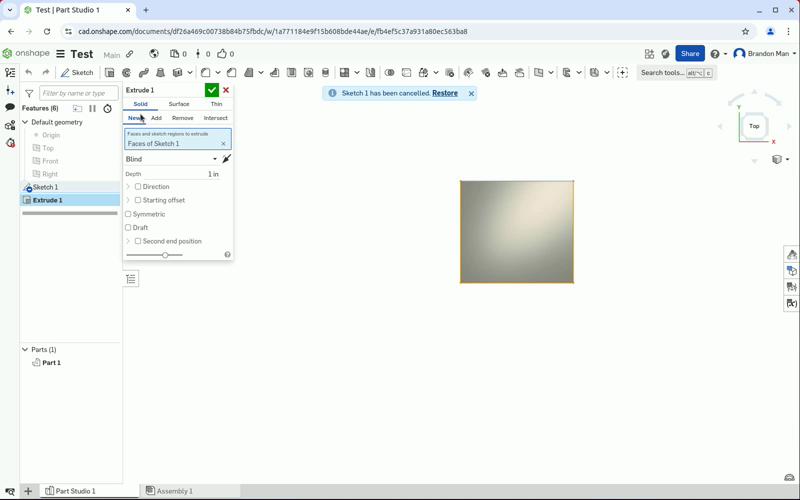
mouse_move(137, 120)
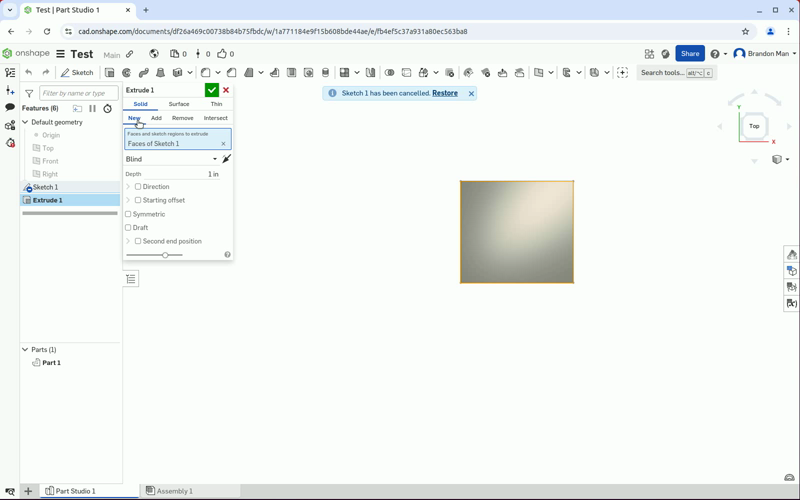
click(137, 120)
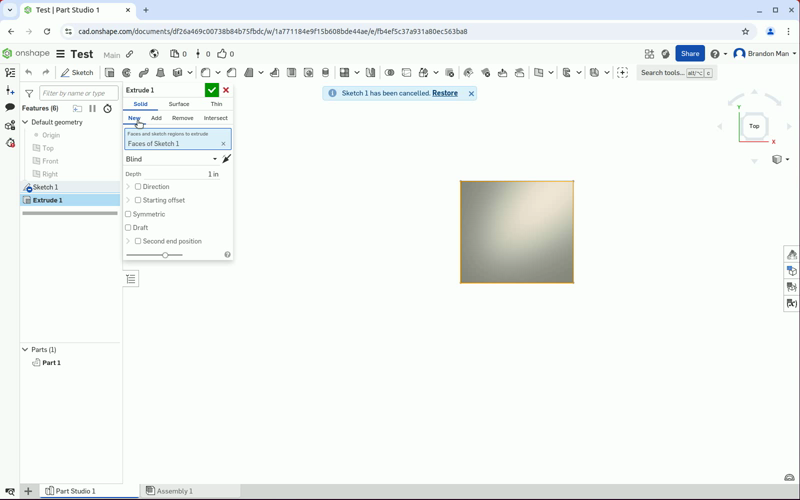
key(tab, 4)
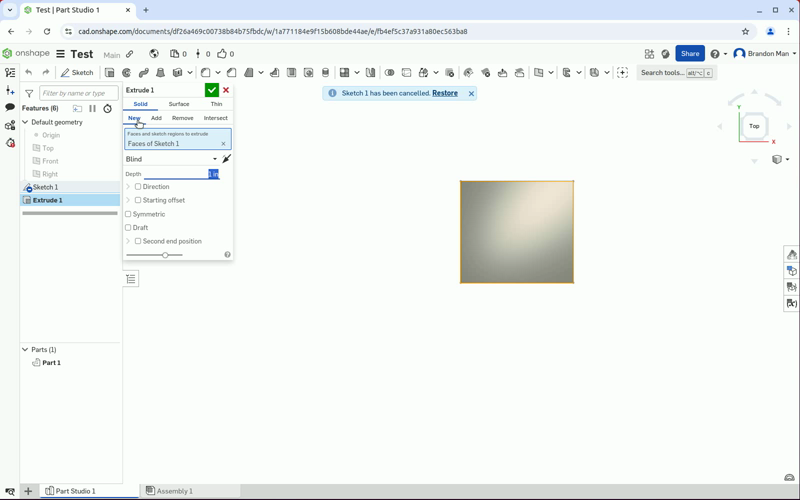
text(5.536)
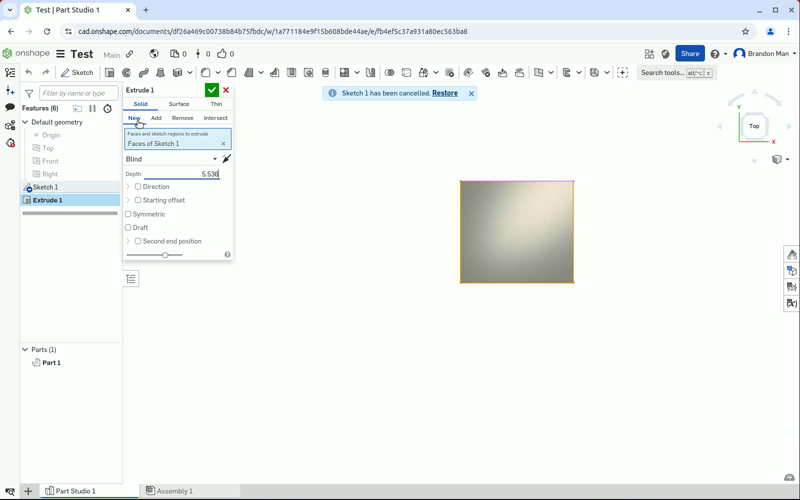
key(enter)
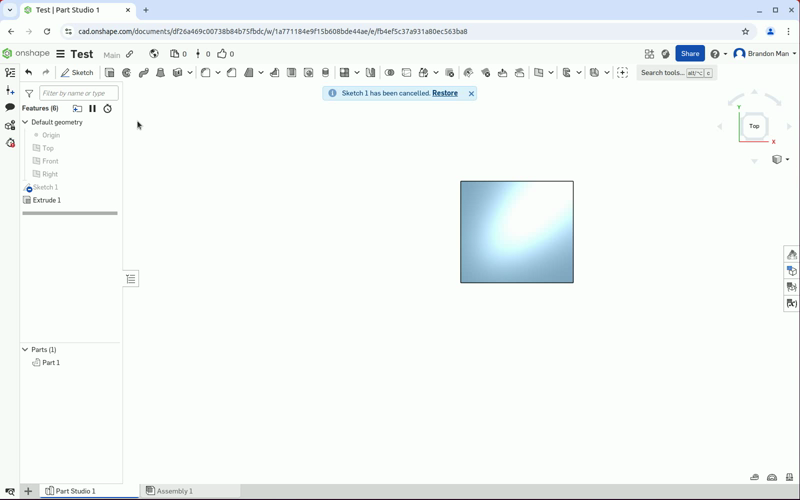
key(shift+h)
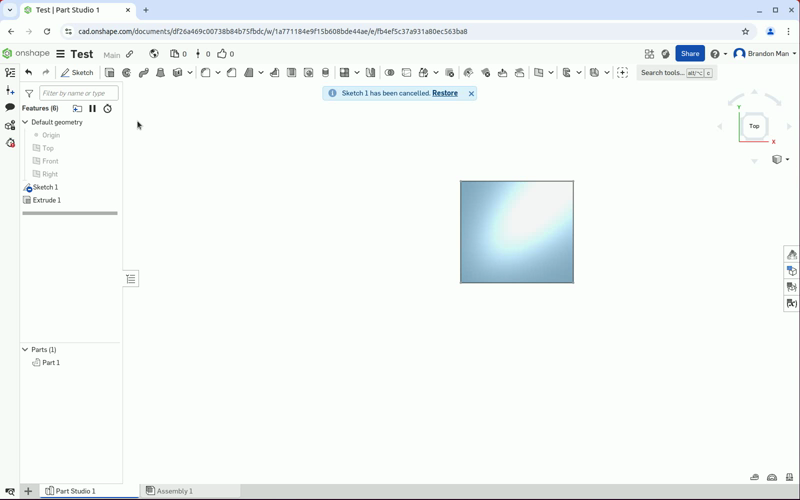
key(shift+h)
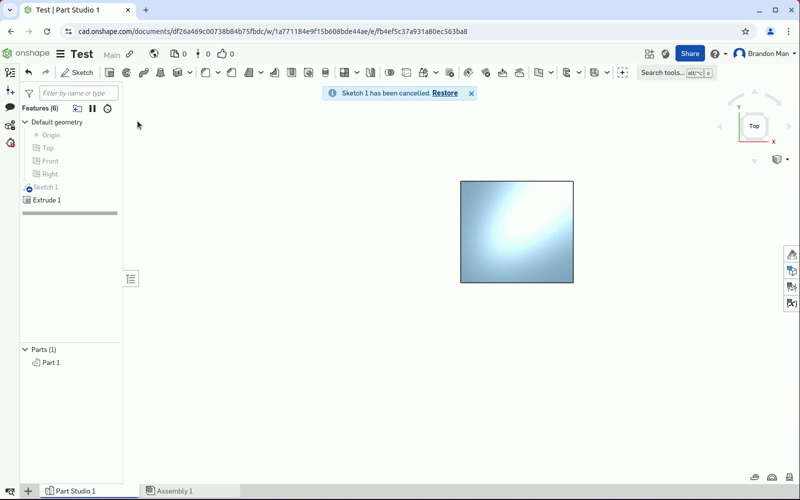
mouse_move(73, 189)
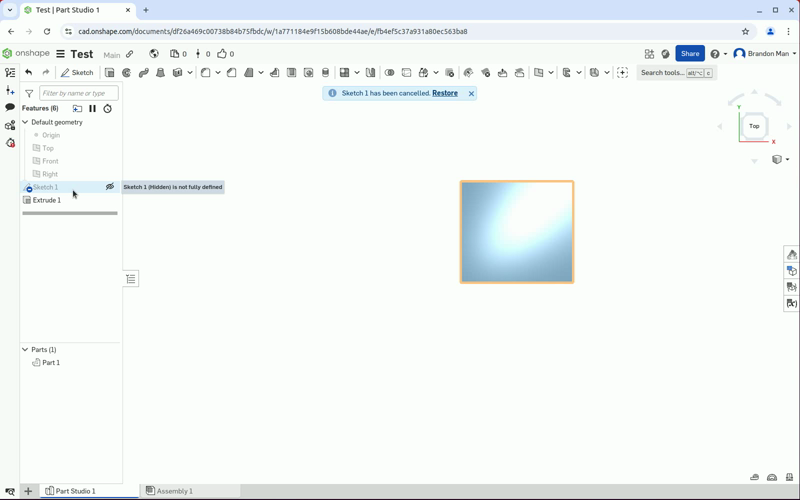
click(73, 189)
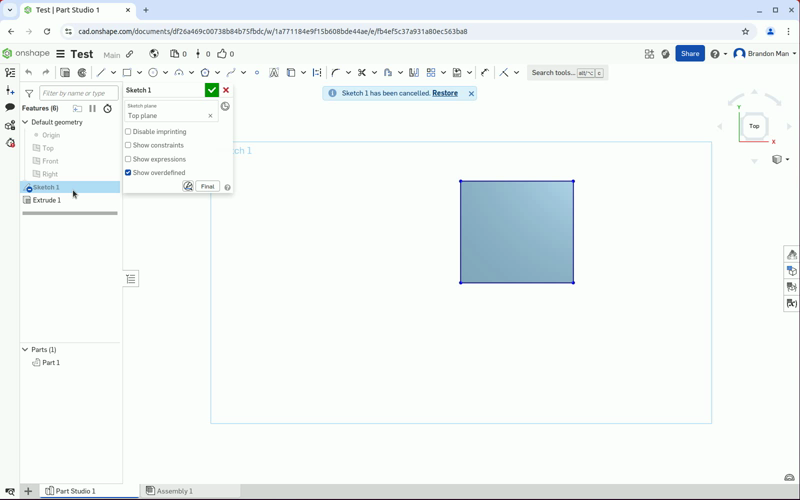
mouse_move(229, 92)
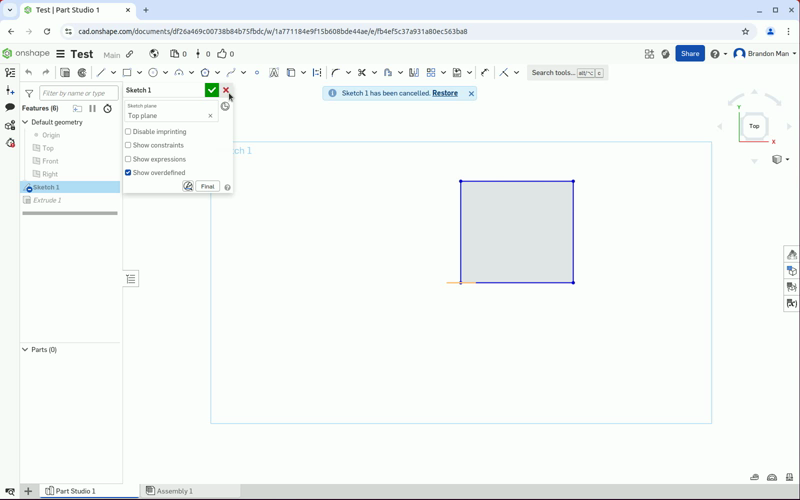
click(229, 92)
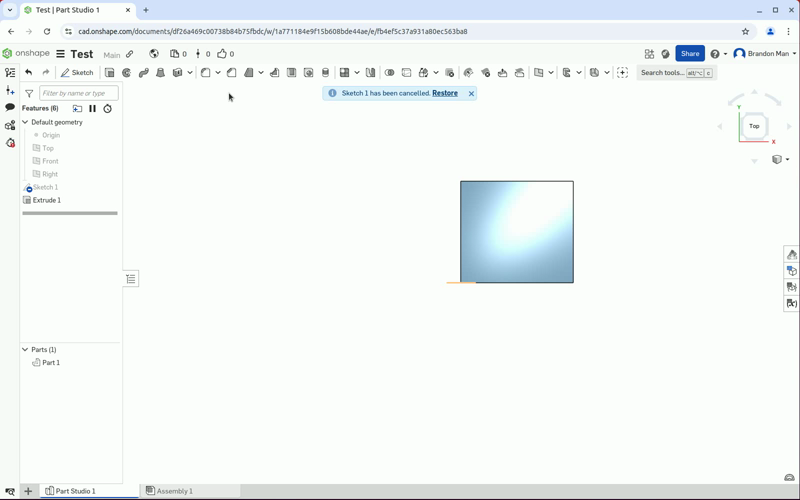
mouse_move(541, 75)
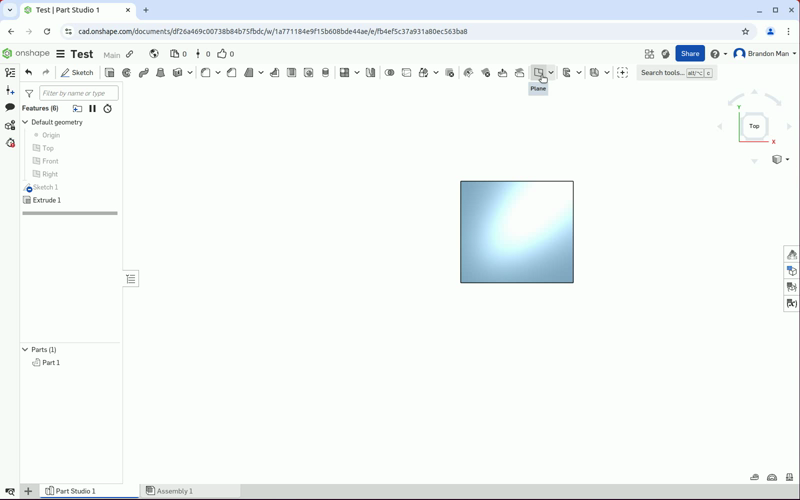
click(541, 75)
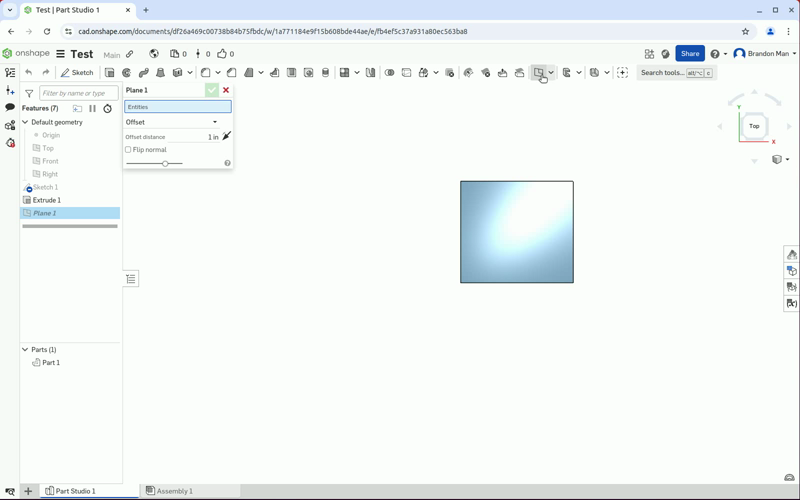
mouse_move(73, 150)
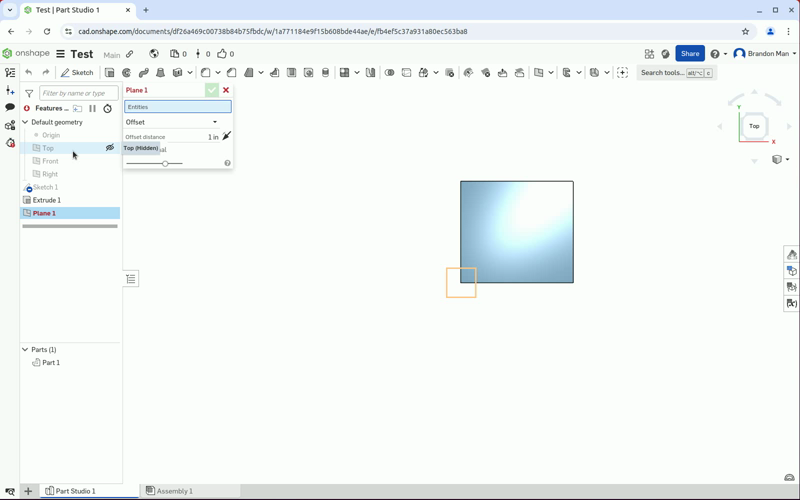
click(73, 150)
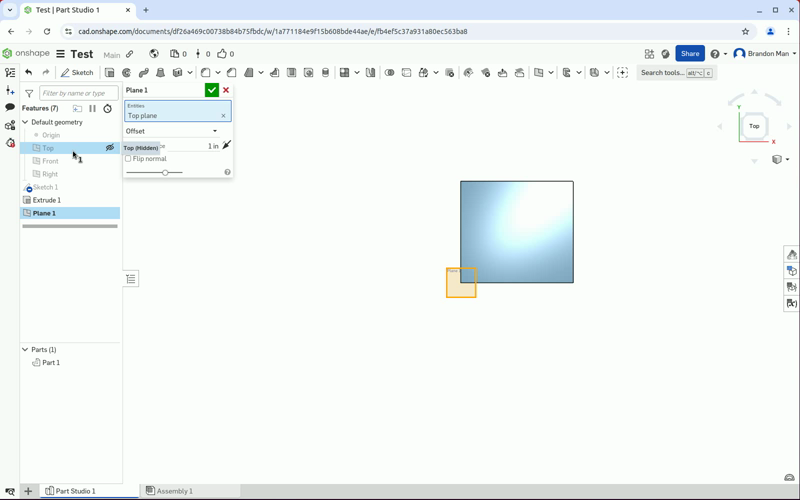
key(tab, 2)
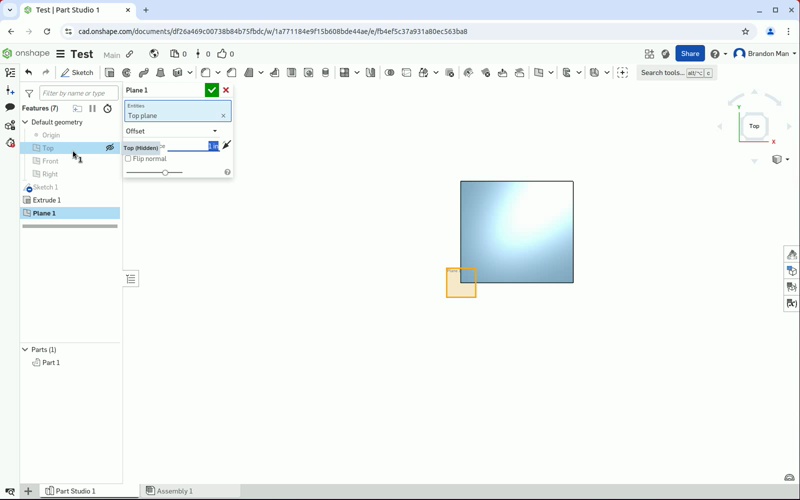
text(5.546)
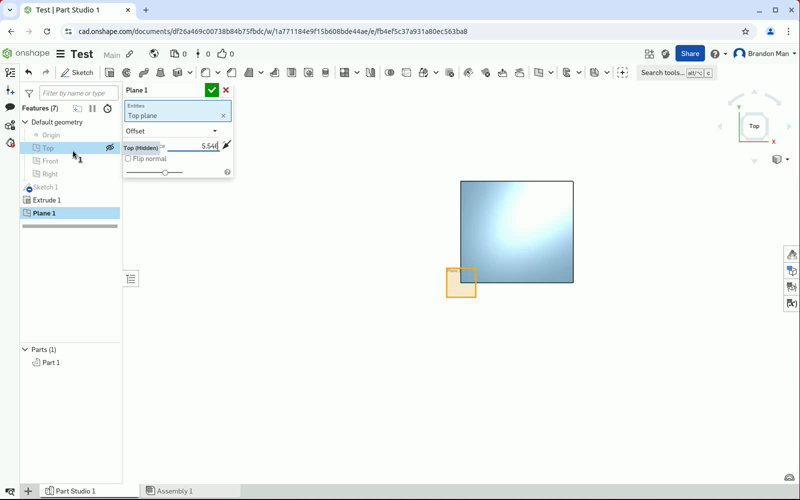
key(enter, 2)
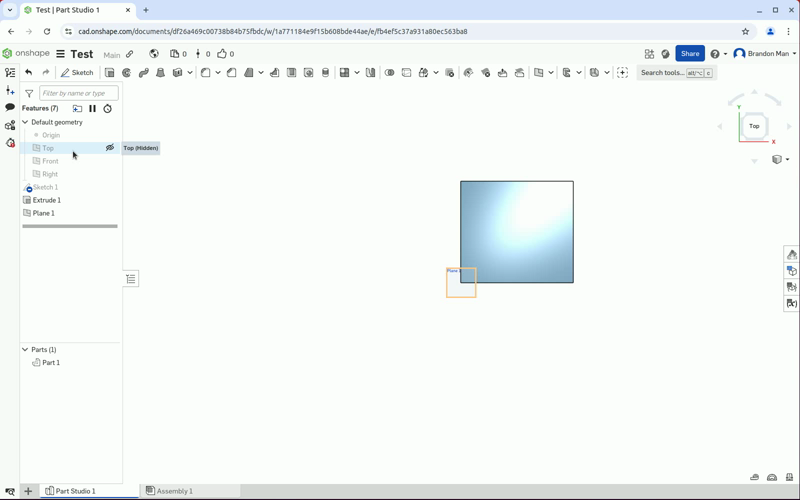
key(shift+s)
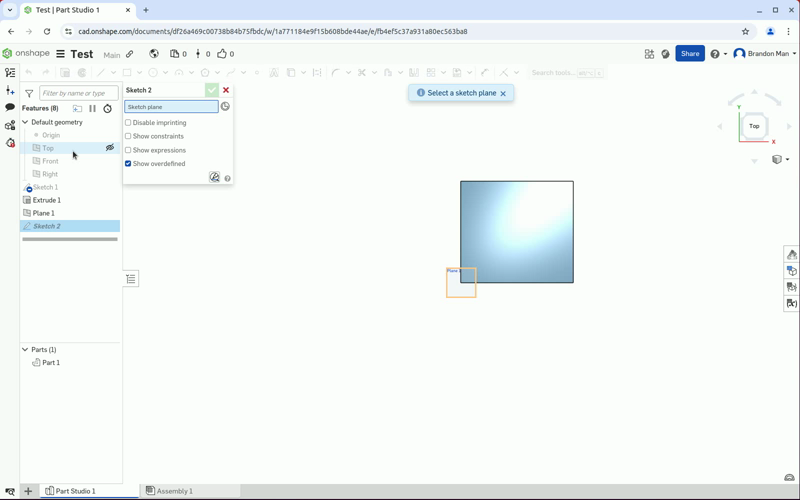
mouse_move(73, 215)
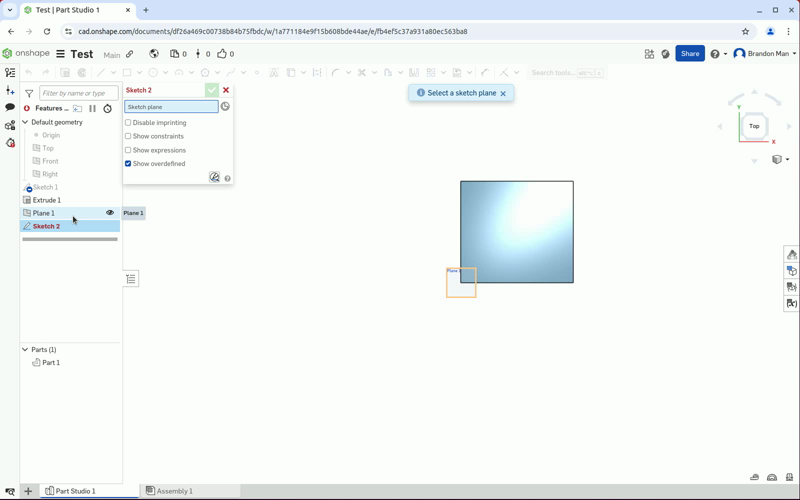
click(73, 215)
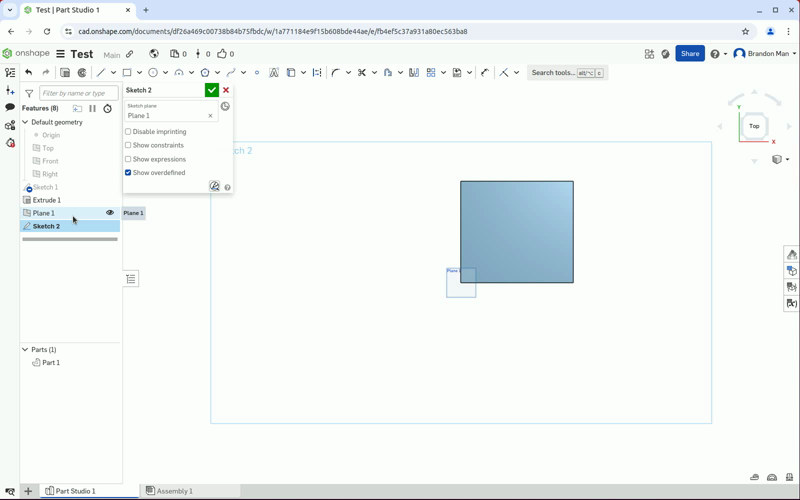
mouse_move(73, 352)
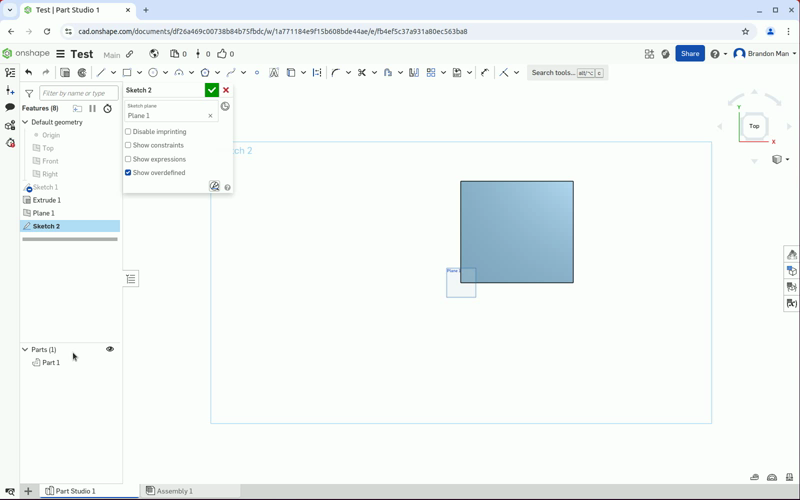
key(y)
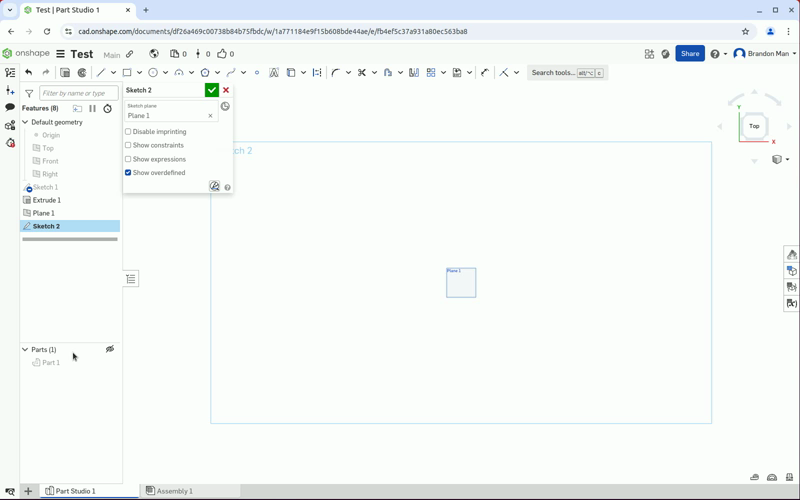
key(l)
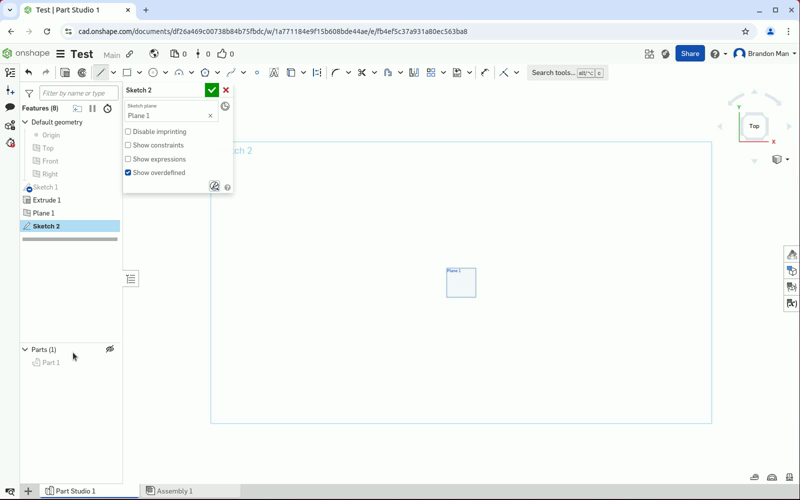
key_down(shift)
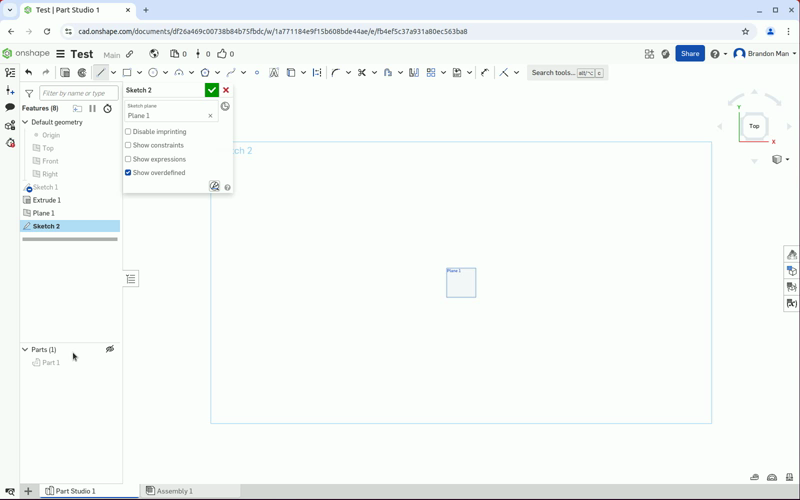
mouse_move(477, 259)
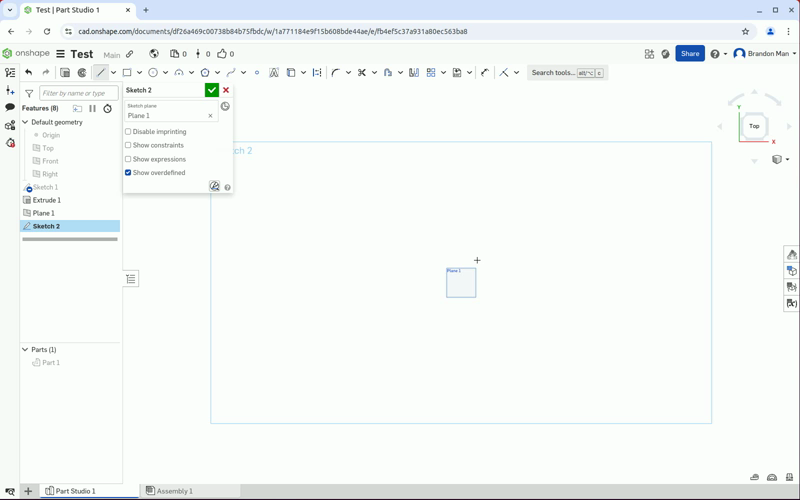
click(477, 259)
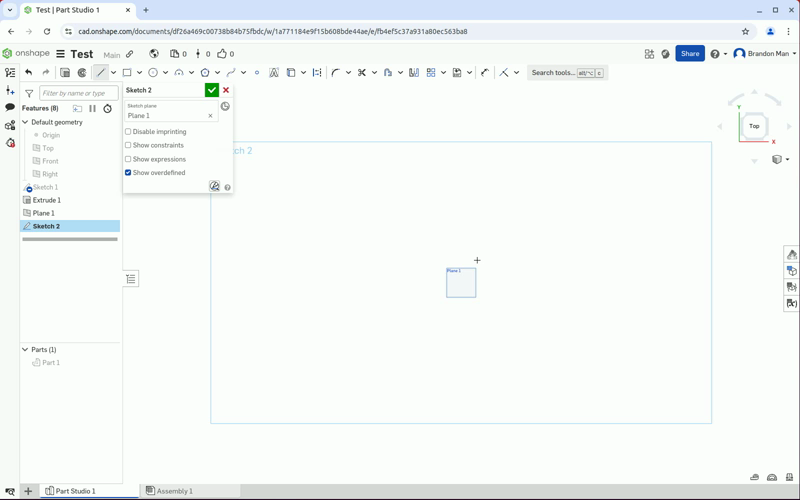
key_up(shift)
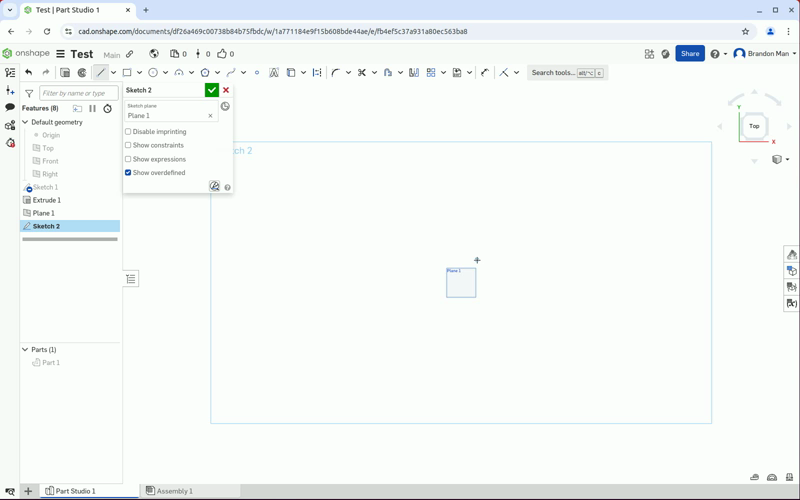
key_down(shift)
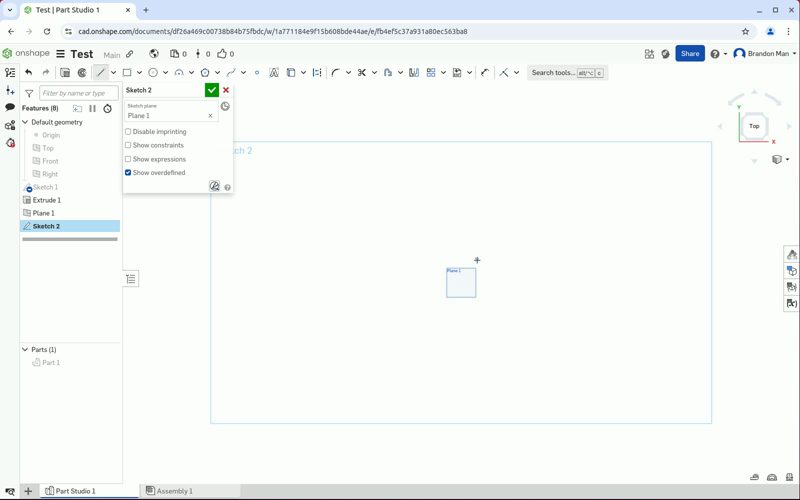
mouse_move(507, 259)
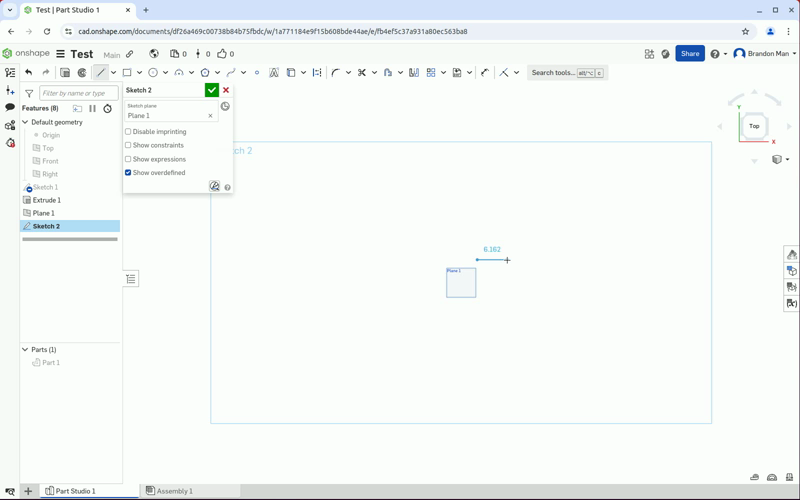
mouse_move(488, 259)
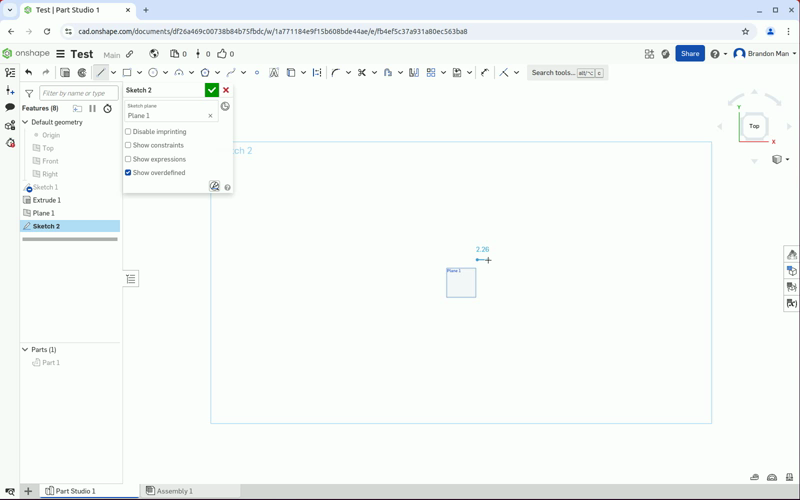
click(488, 259)
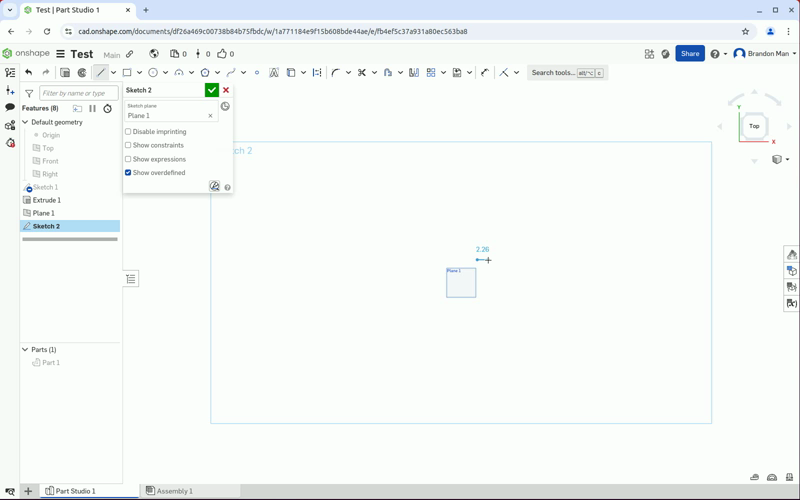
key_up(shift)
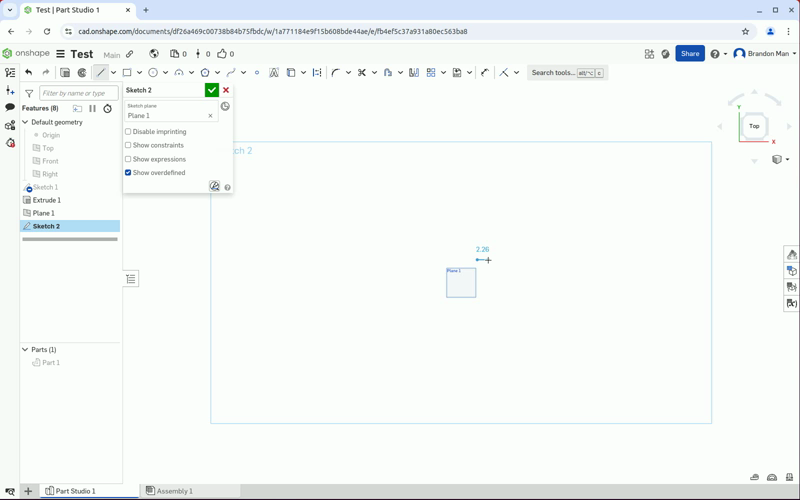
key_down(shift)
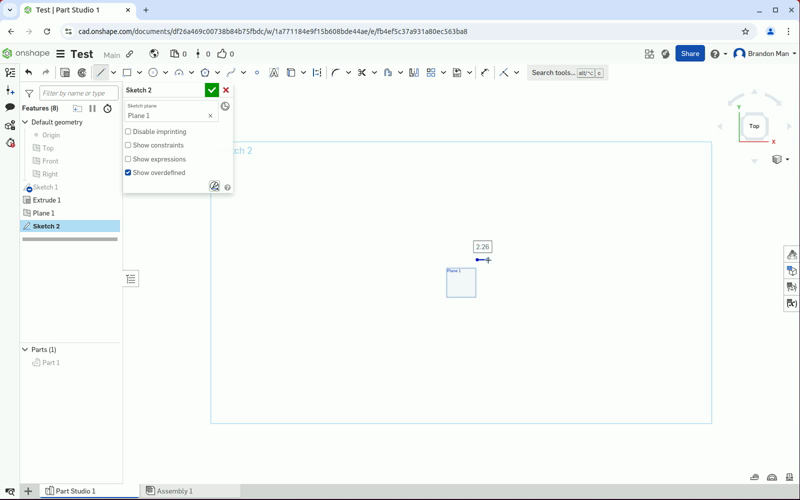
mouse_move(518, 259)
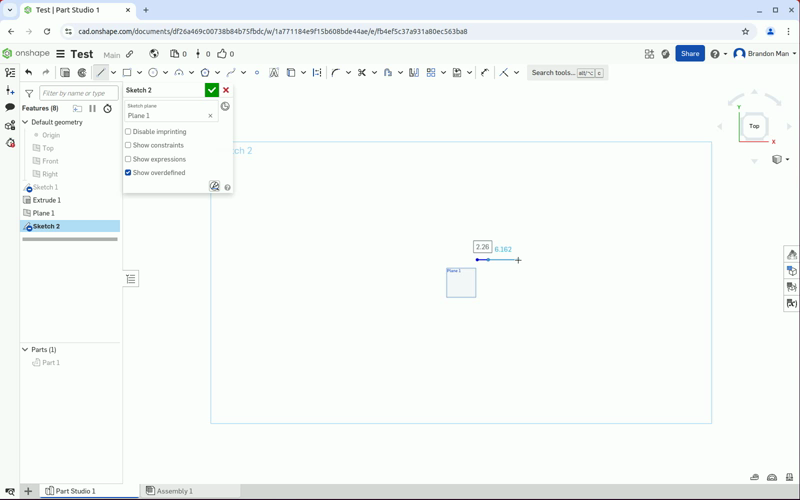
mouse_move(488, 214)
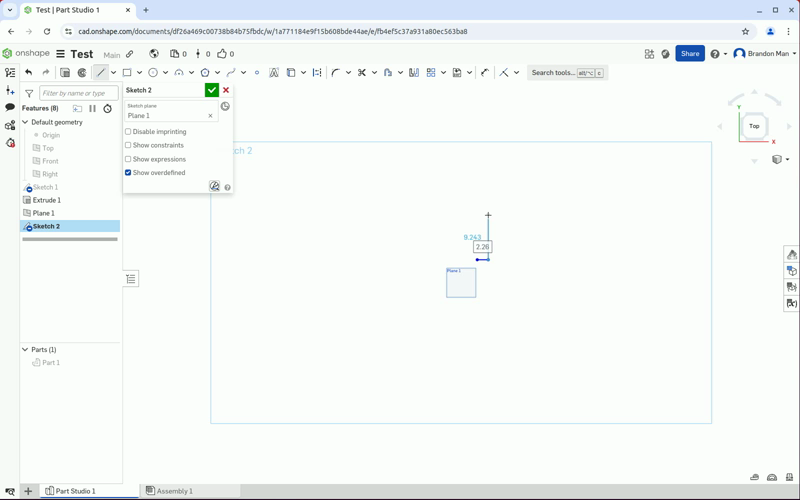
click(488, 214)
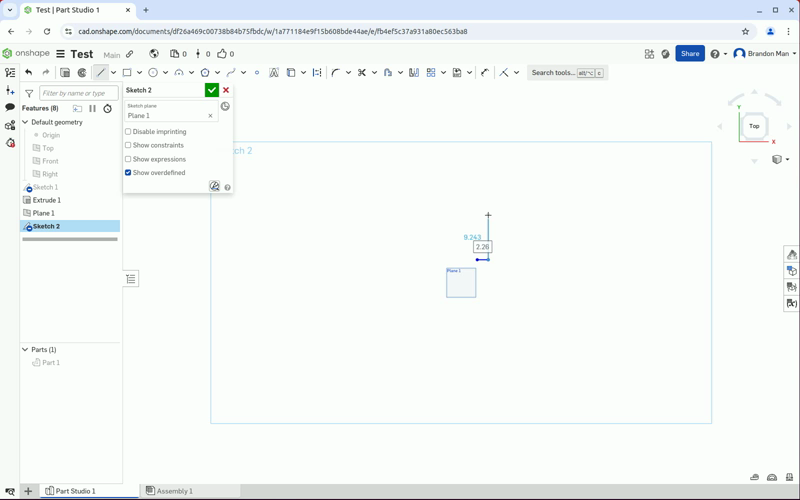
key_up(shift)
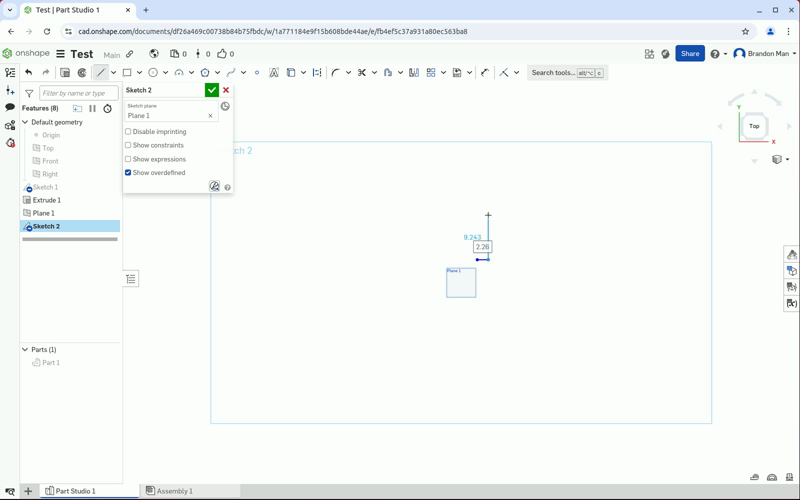
key_down(shift)
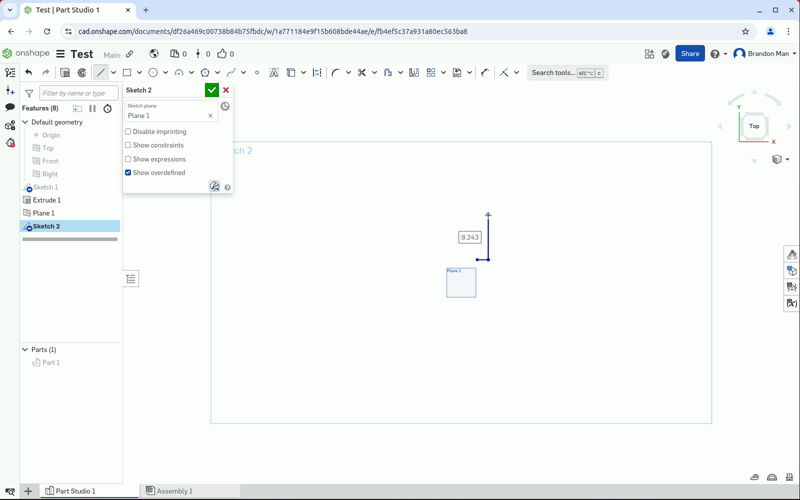
mouse_move(518, 214)
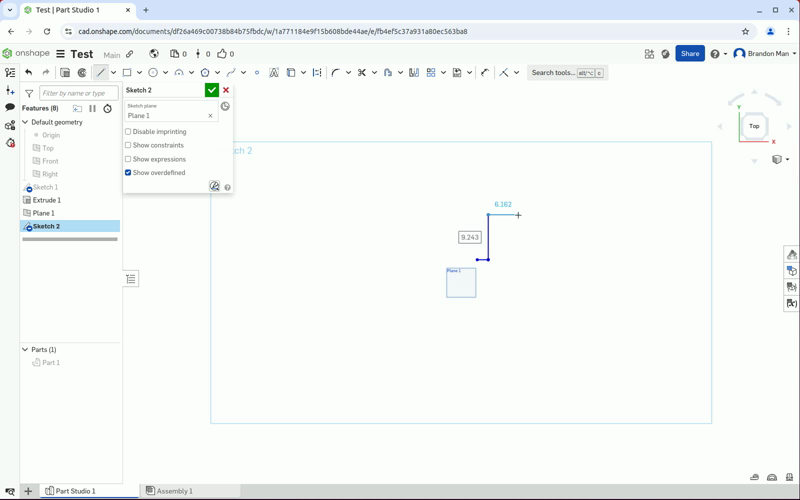
mouse_move(546, 214)
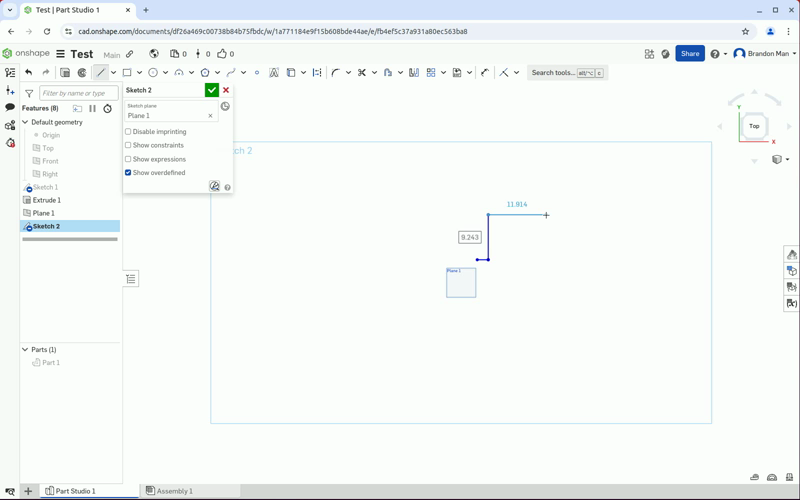
click(546, 214)
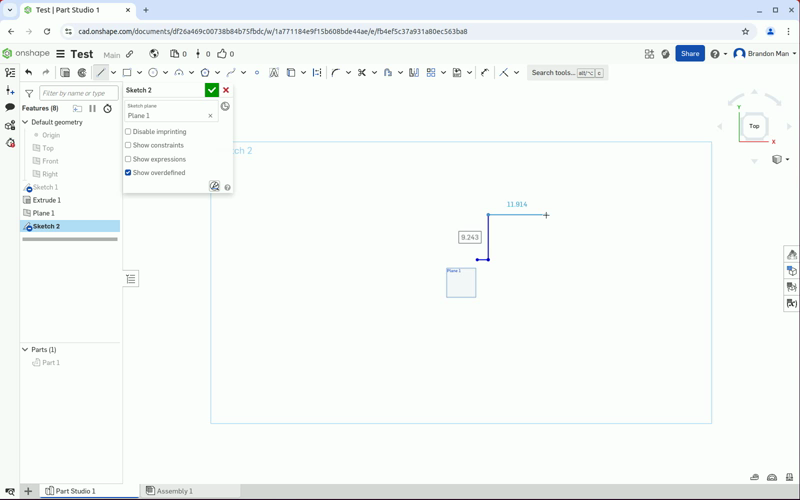
key_up(shift)
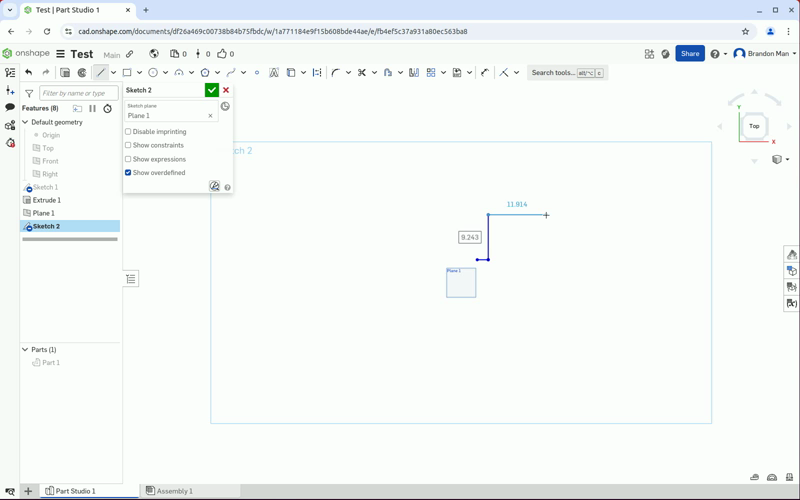
key_down(shift)
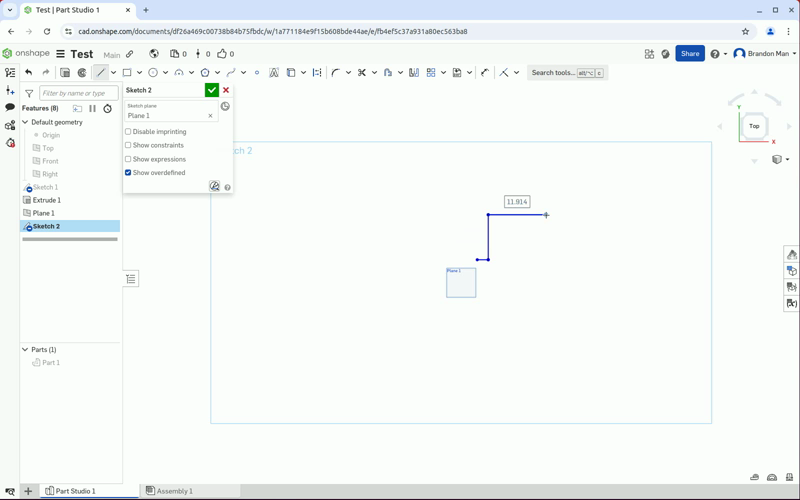
mouse_move(576, 214)
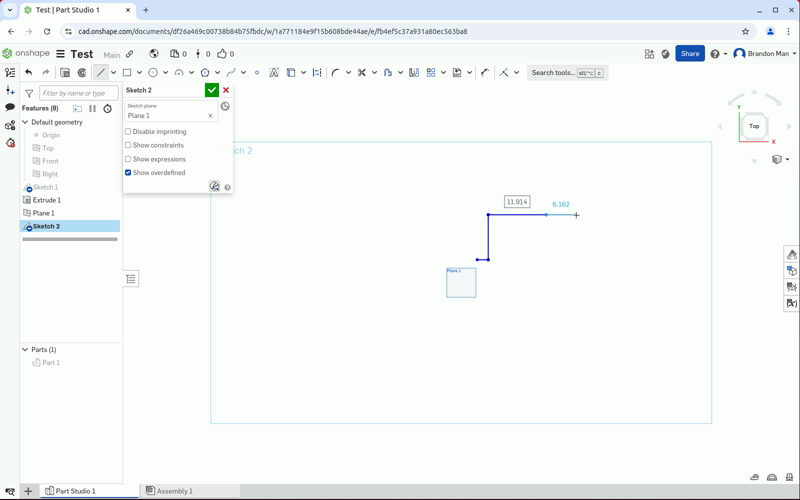
mouse_move(546, 259)
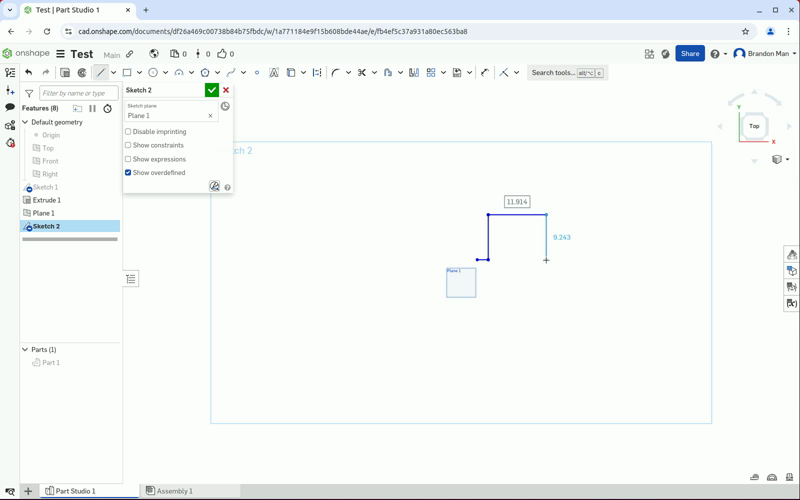
click(546, 259)
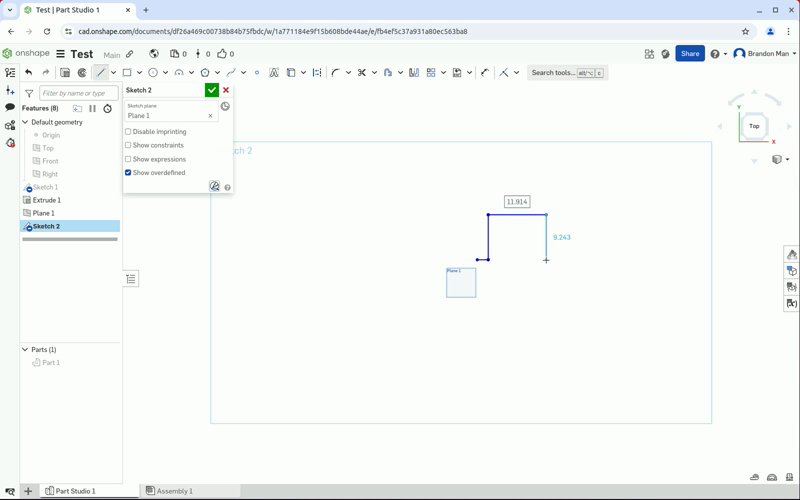
key_up(shift)
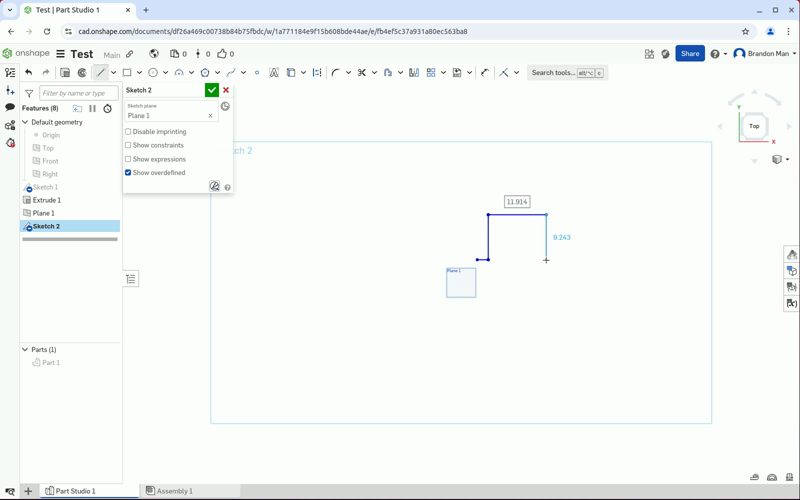
key_down(shift)
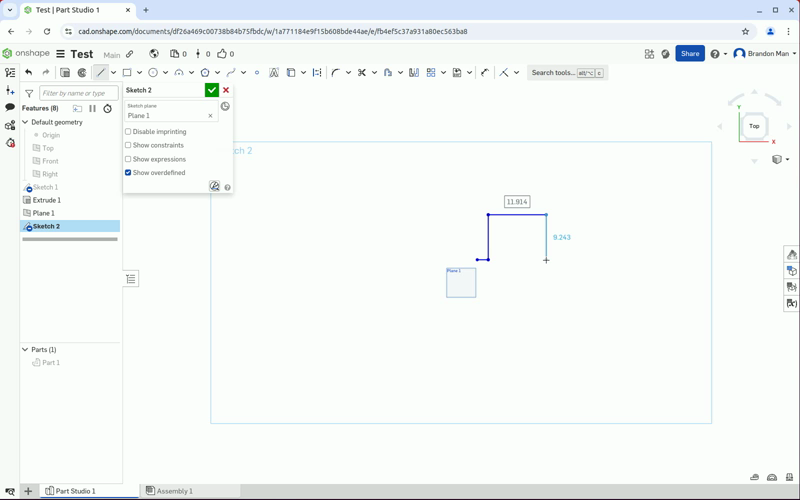
mouse_move(576, 259)
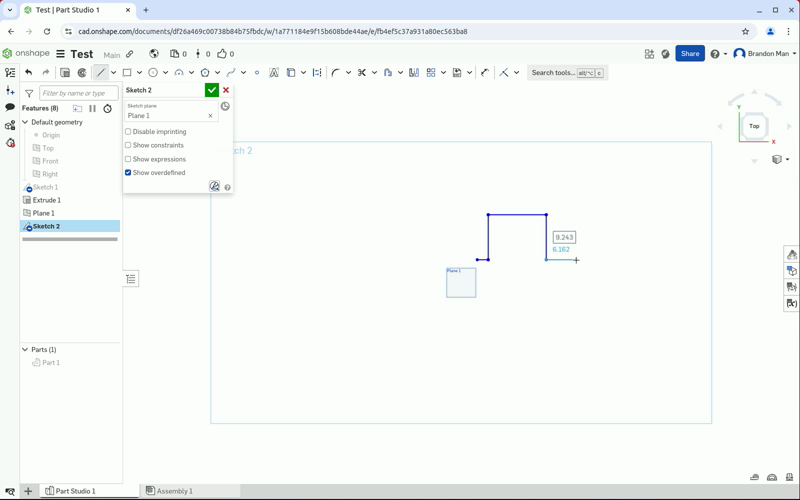
mouse_move(557, 259)
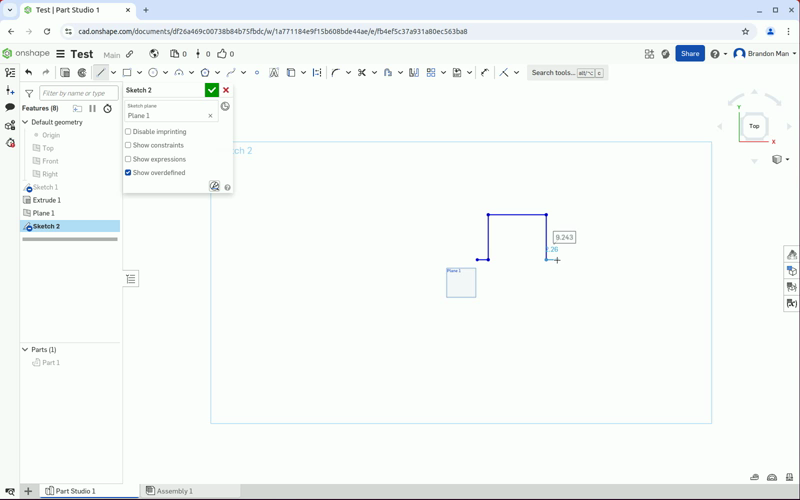
click(557, 259)
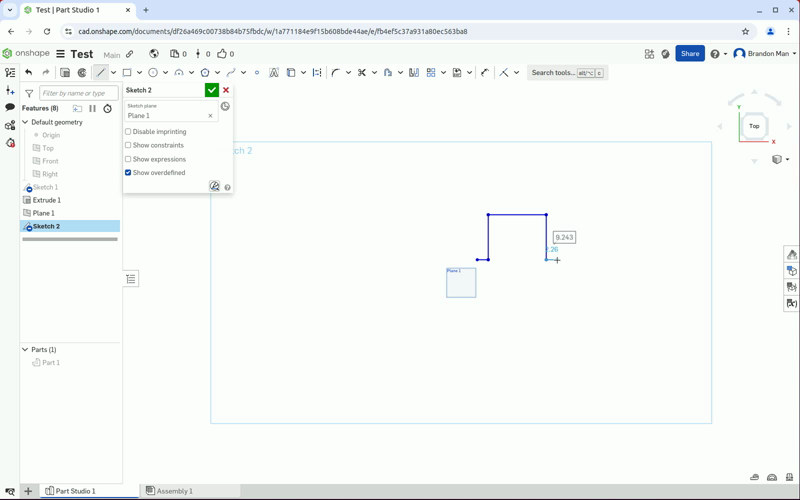
key_up(shift)
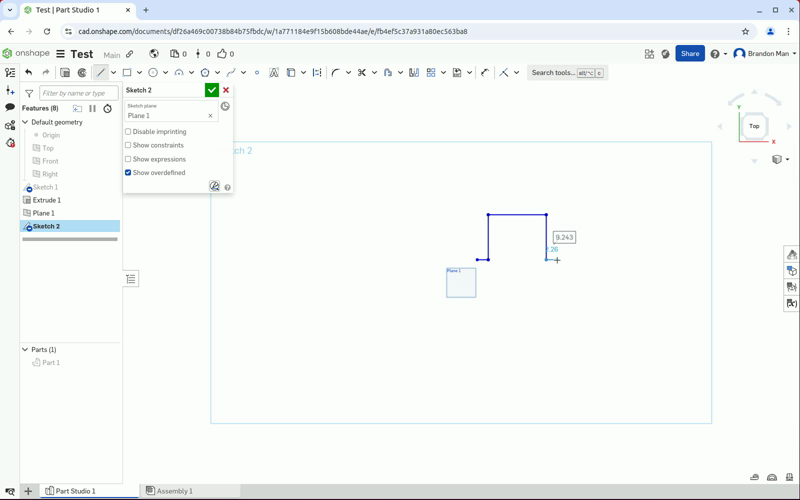
key_down(shift)
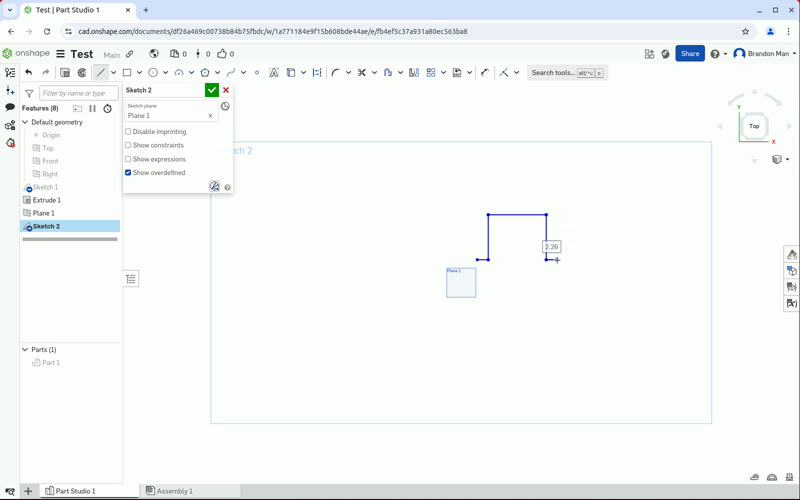
mouse_move(587, 259)
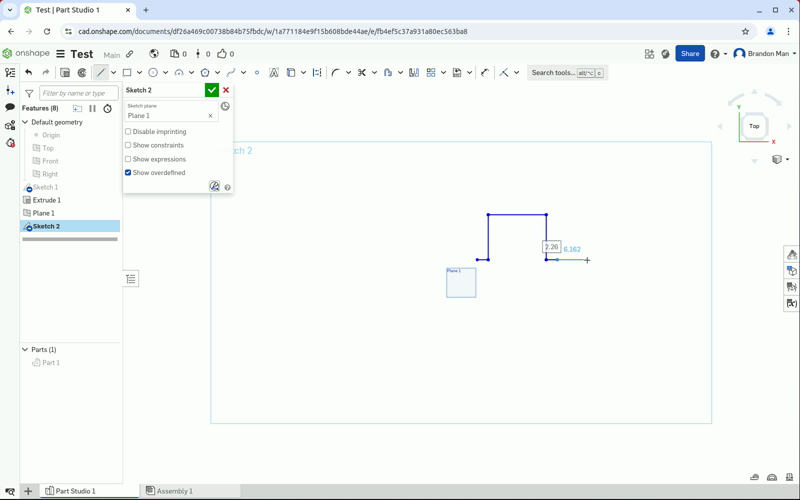
mouse_move(557, 204)
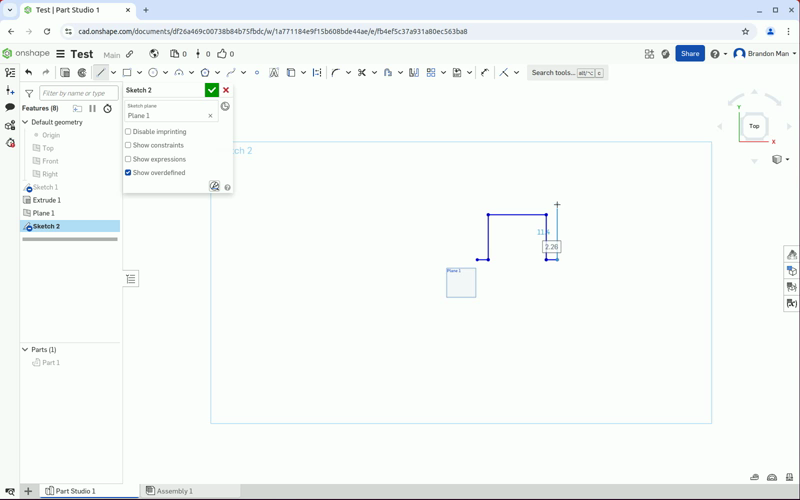
click(557, 204)
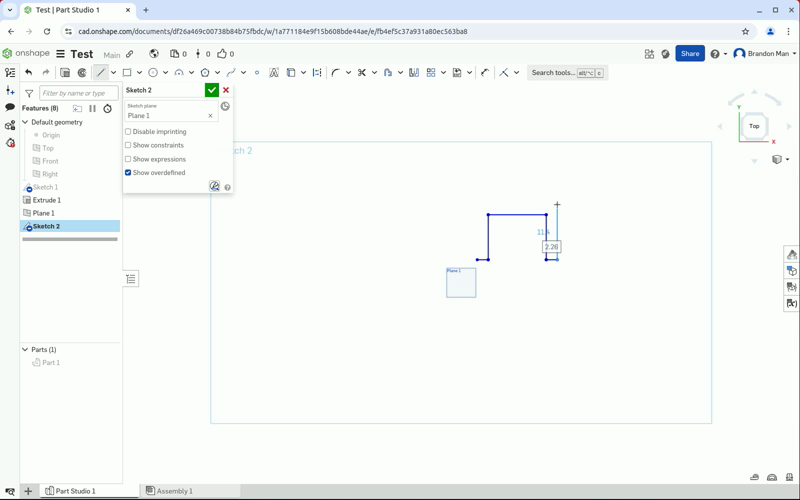
key_up(shift)
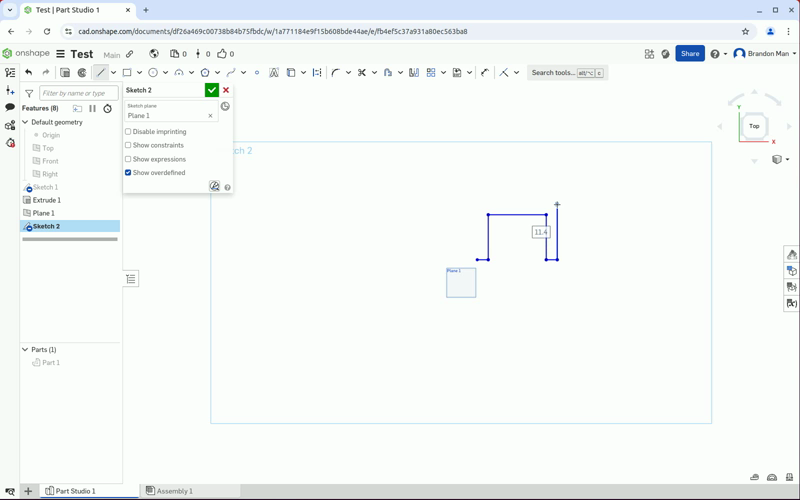
key_down(shift)
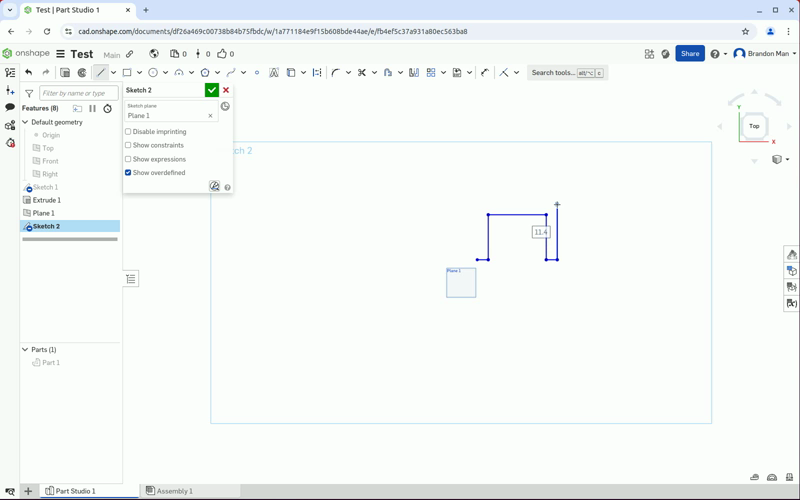
mouse_move(477, 204)
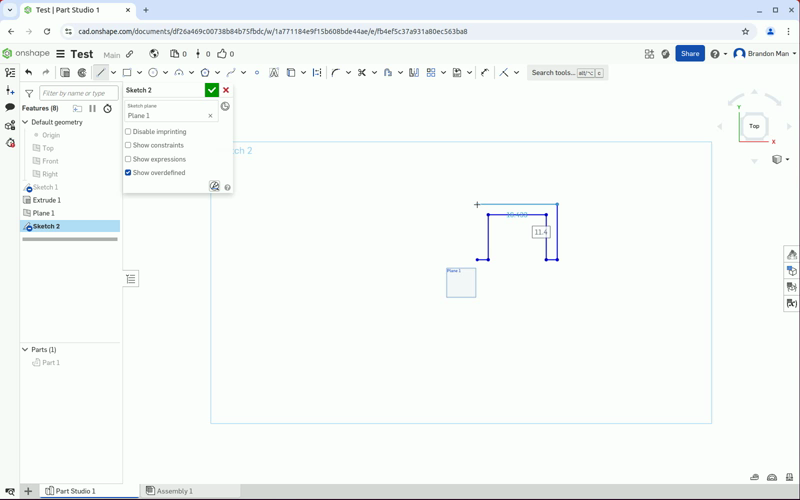
click(477, 204)
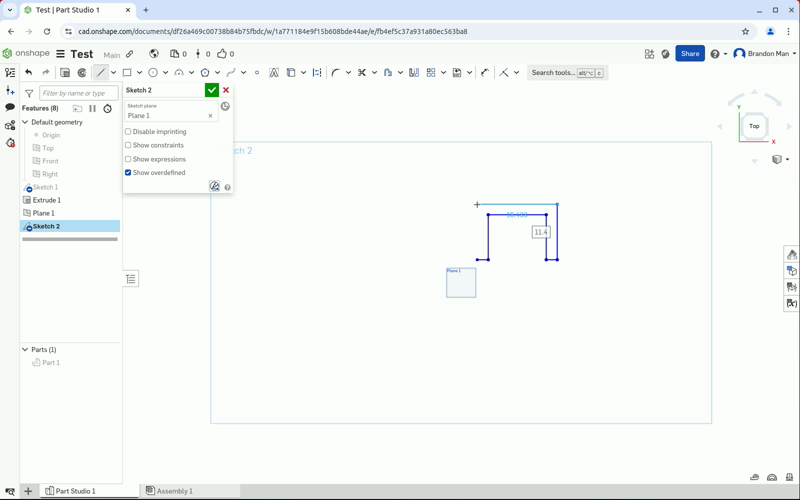
key_up(shift)
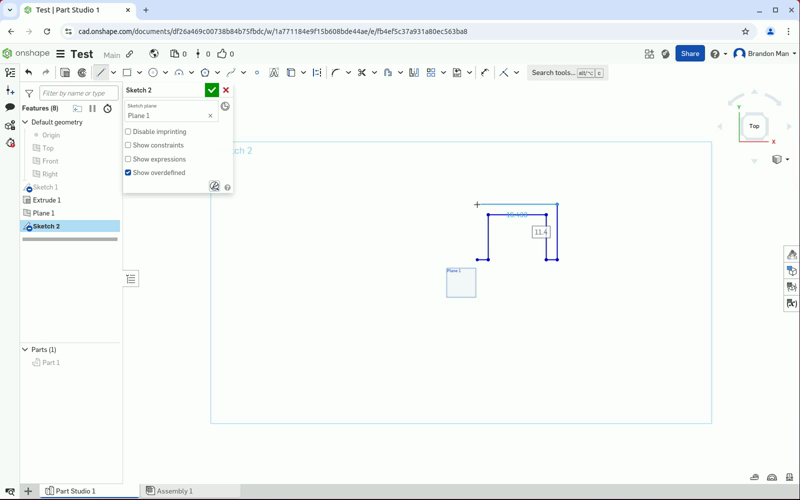
mouse_move(507, 204)
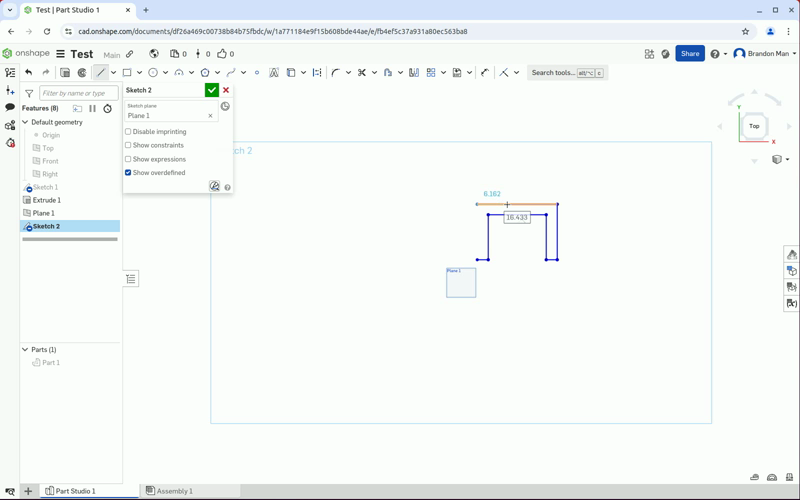
key_down(shift)
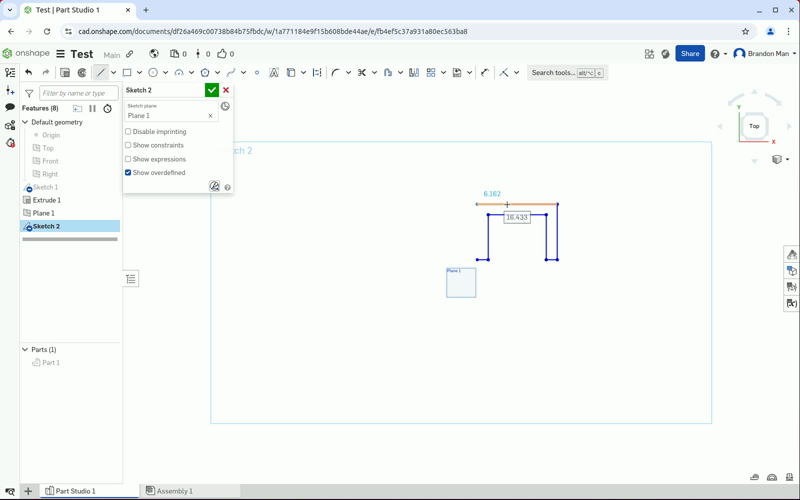
mouse_move(477, 259)
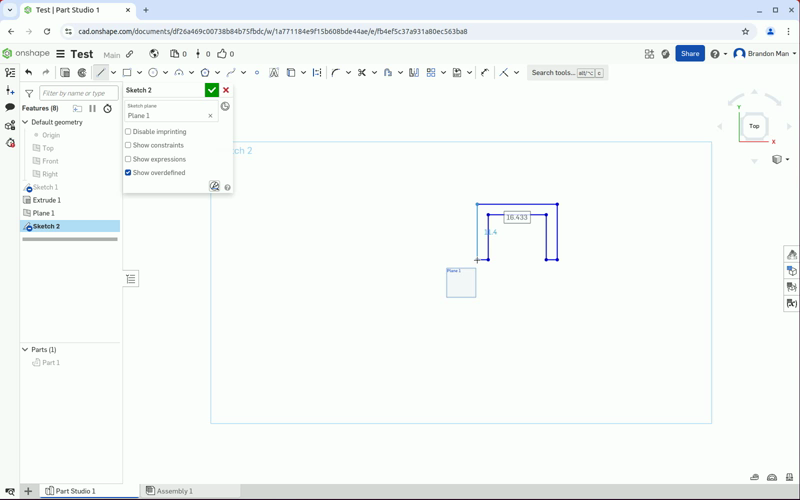
key_up(shift)
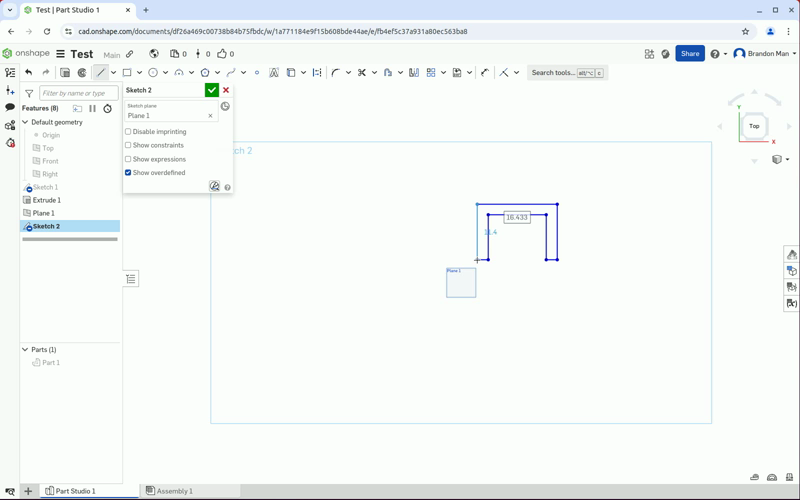
click(477, 259)
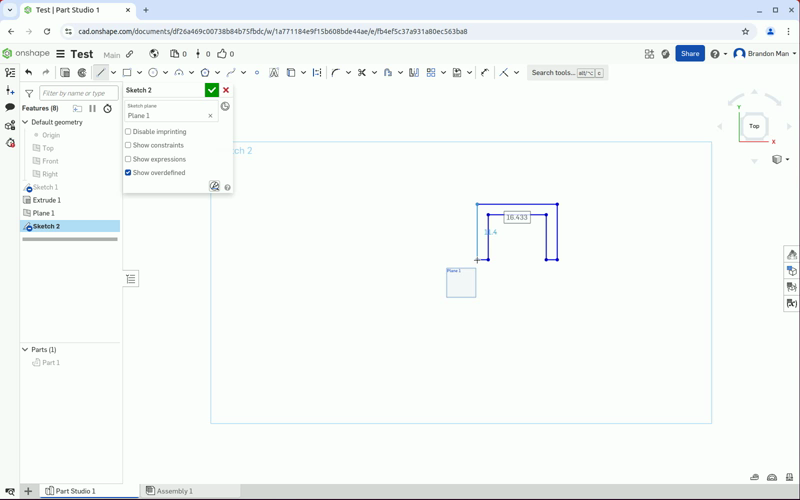
key(esc)
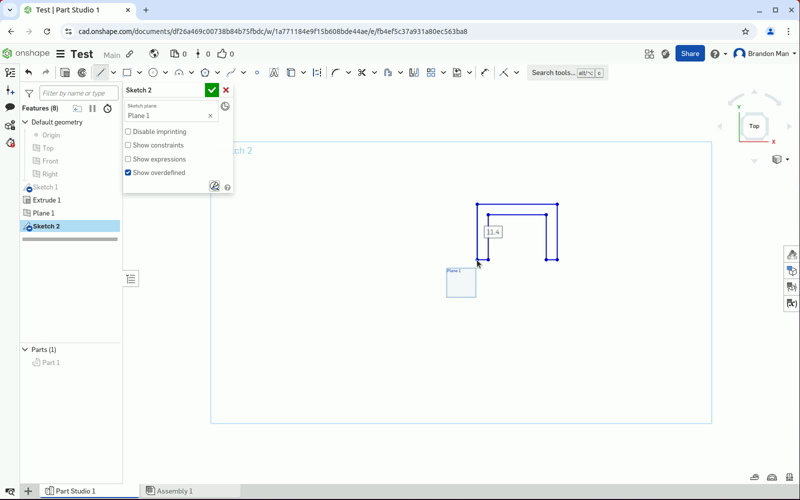
mouse_move(523, 209)
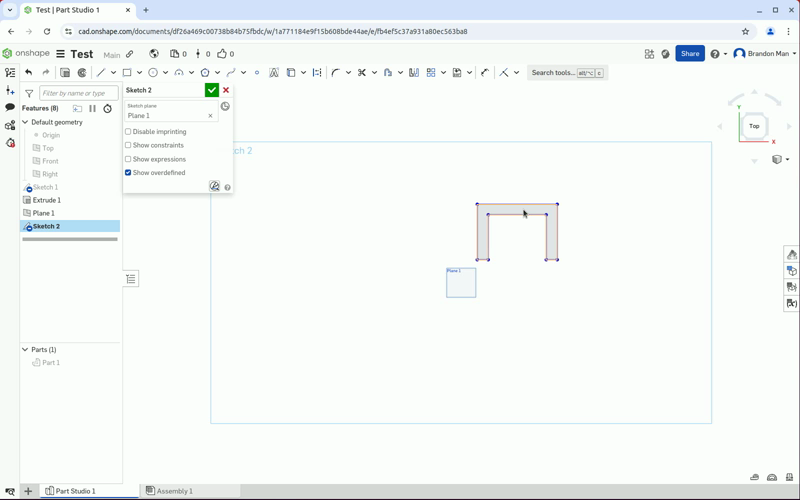
click(523, 209)
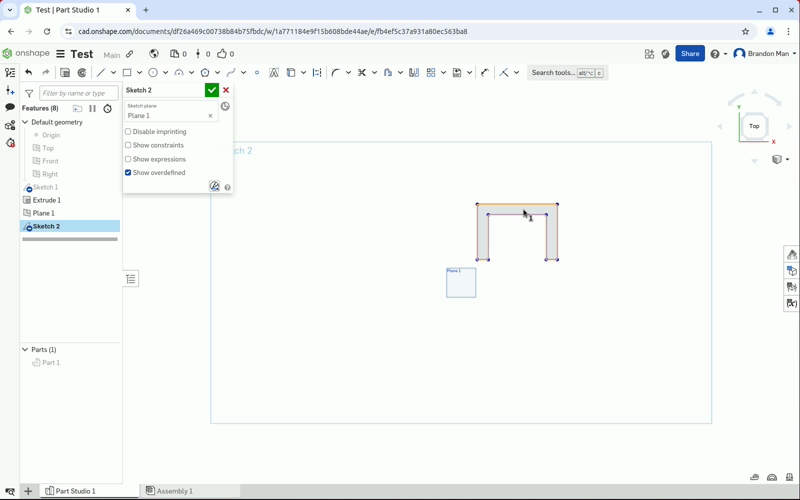
mouse_move(73, 352)
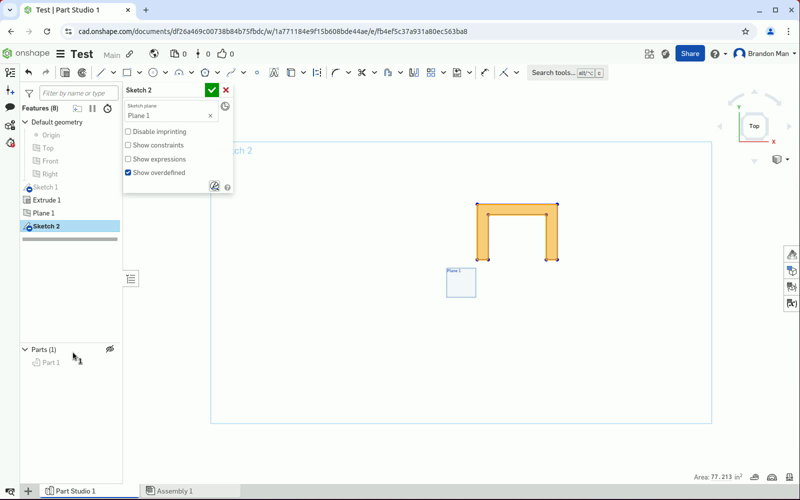
key(shift+y)
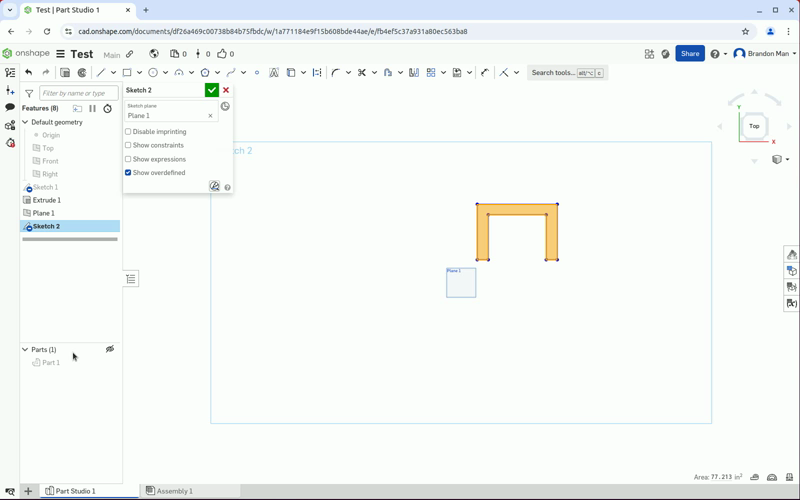
key(shift+e)
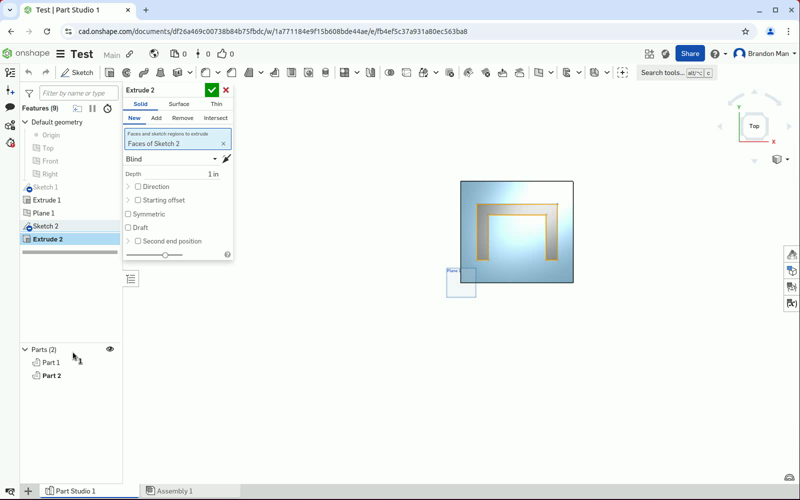
mouse_move(143, 106)
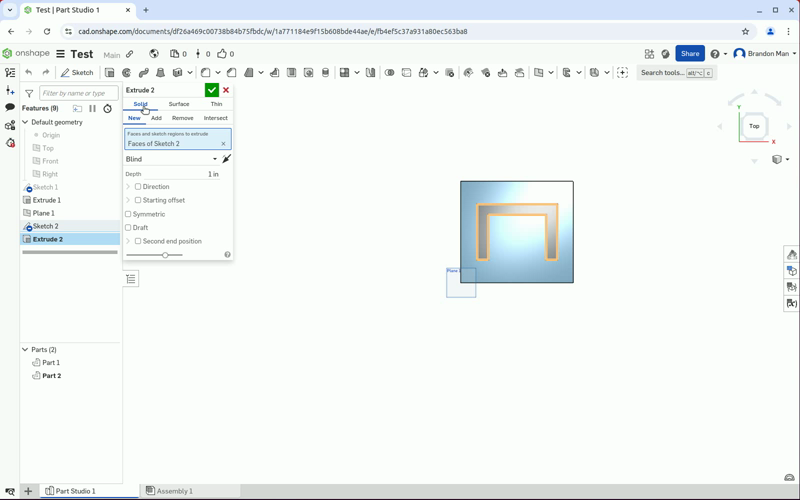
click(143, 106)
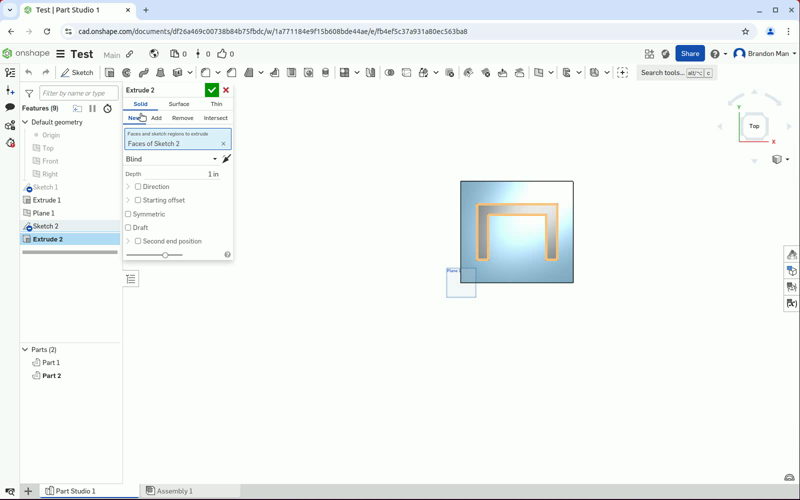
mouse_move(137, 120)
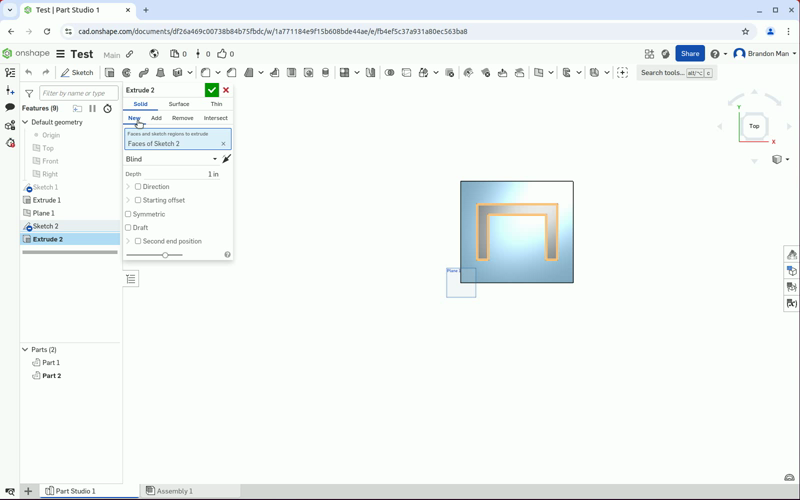
click(137, 120)
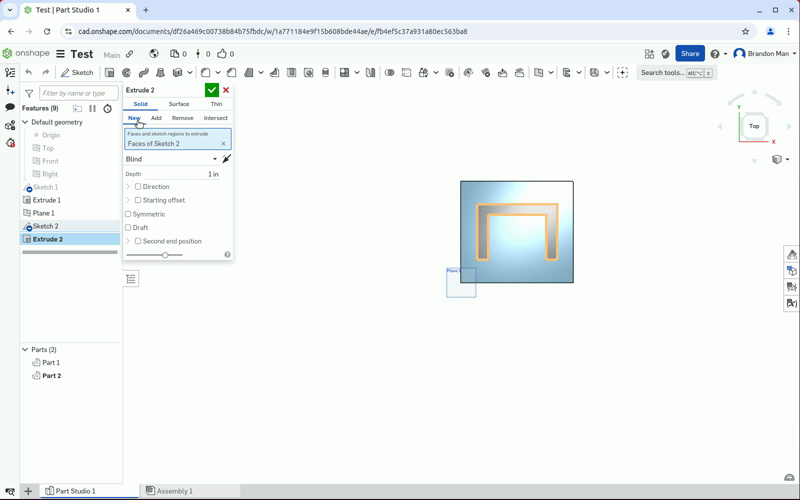
key(tab, 4)
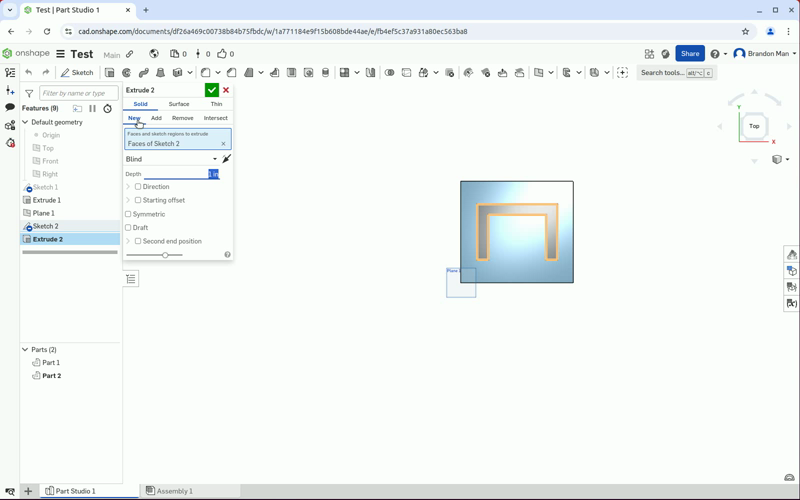
text(15.646)
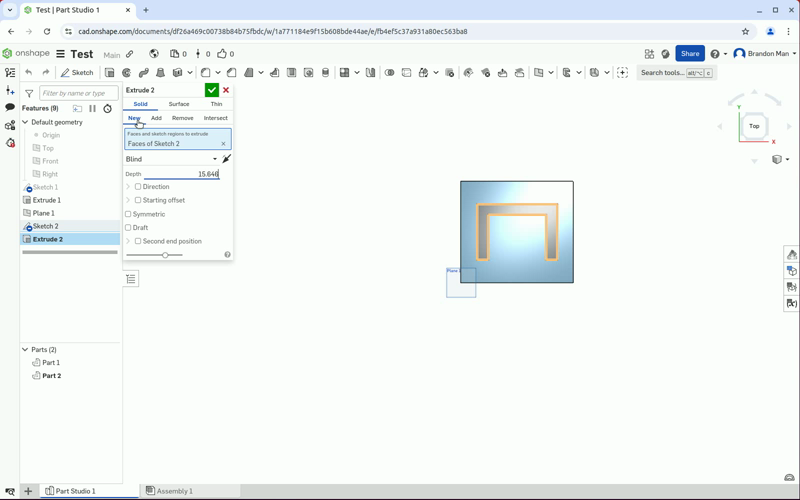
key(enter)
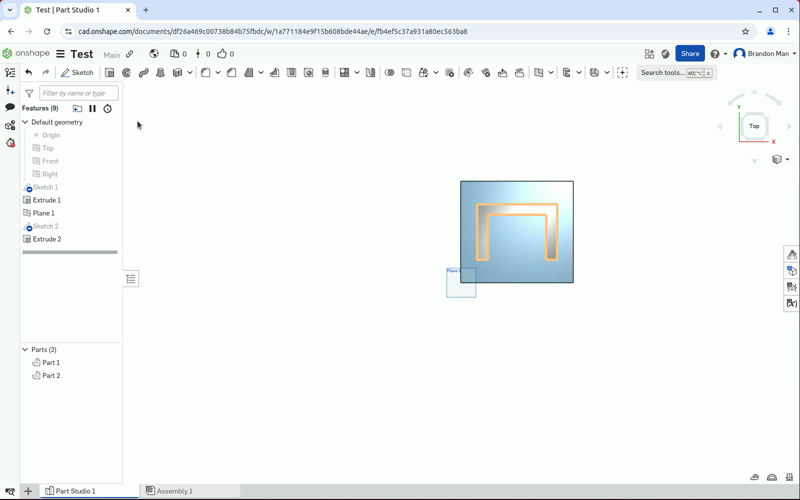
key(shift+h)
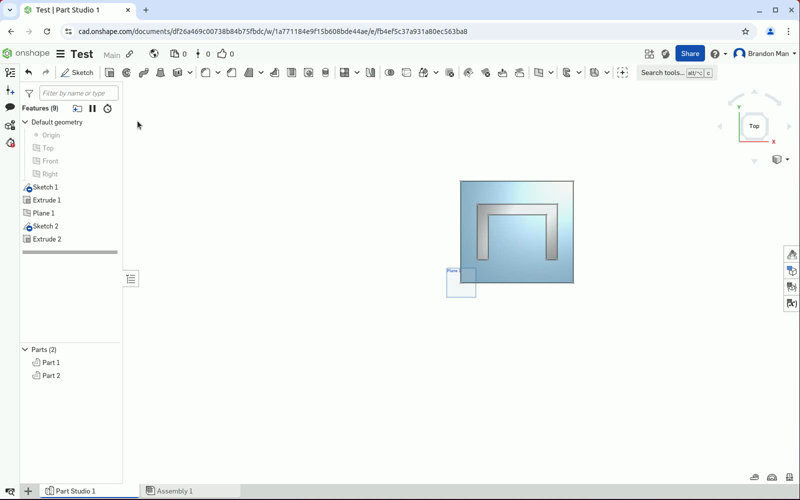
key(shift+h)
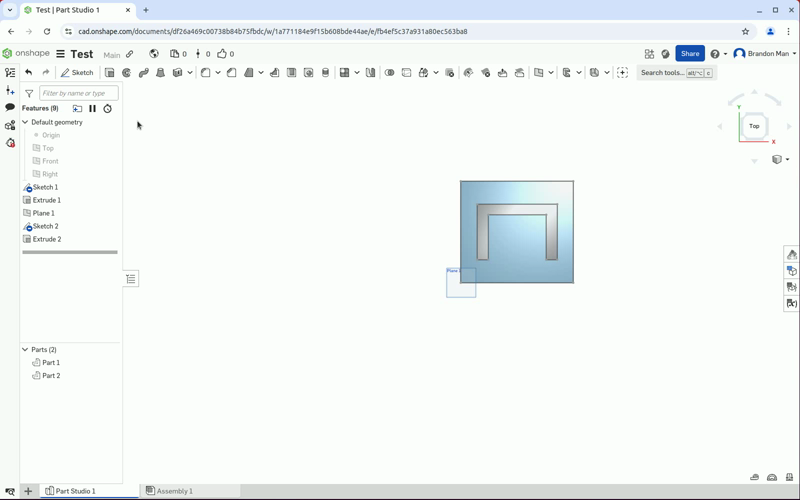
key(shift+7)
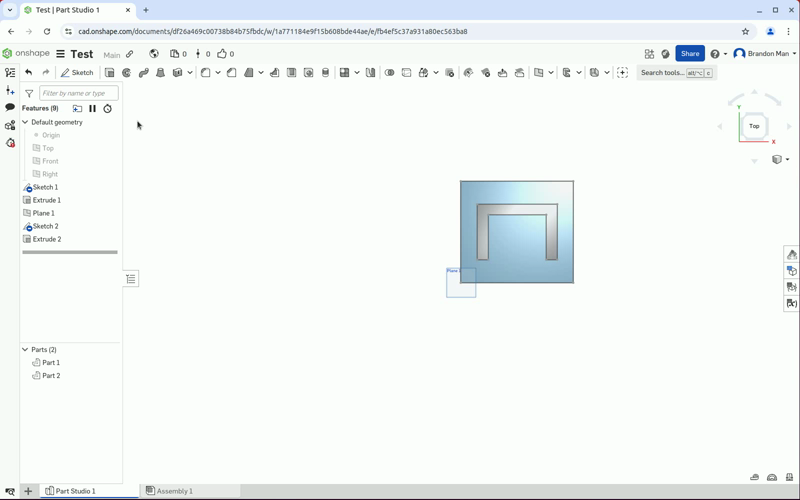
key(up, 3)
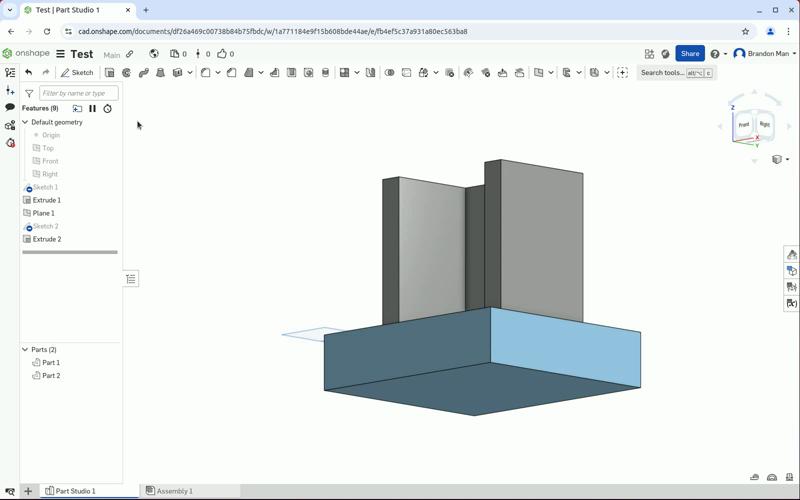
key(left, 3)
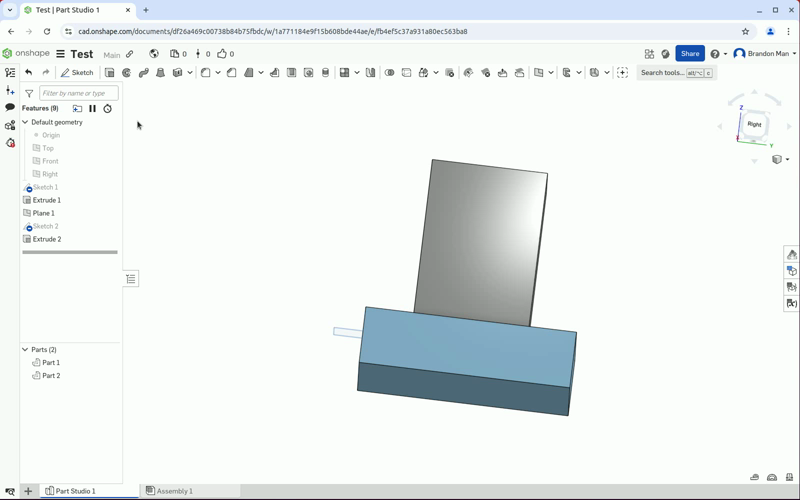
key(right, 3)
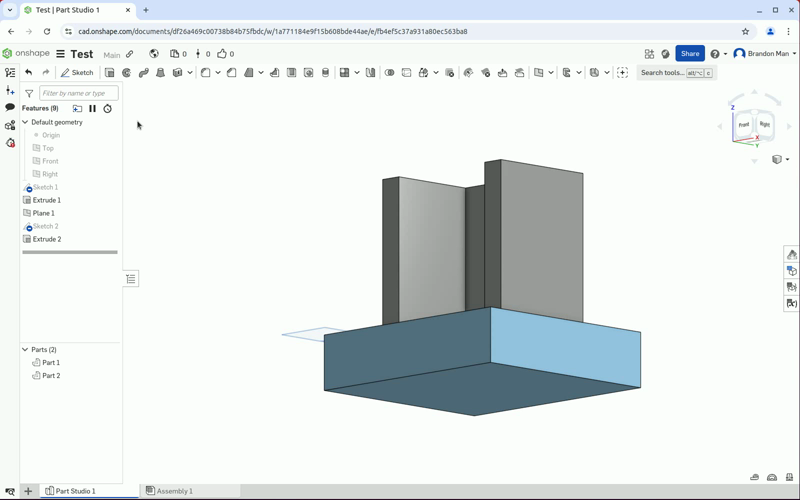
key(down, 3)
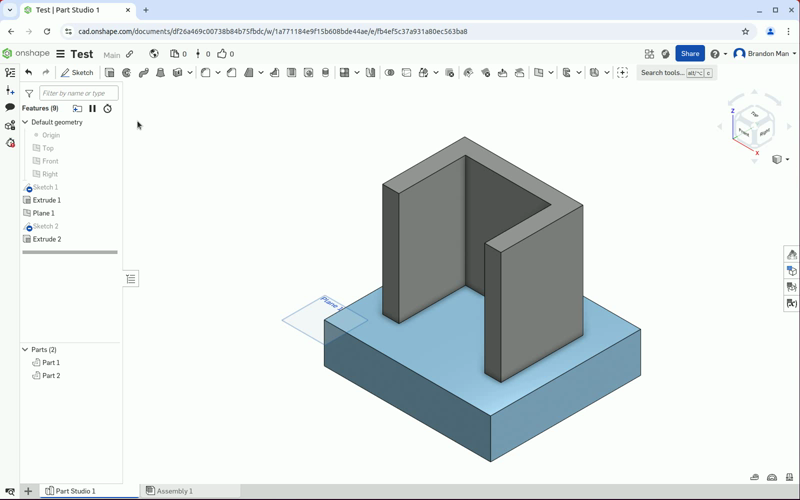
mouse_move(73, 189)
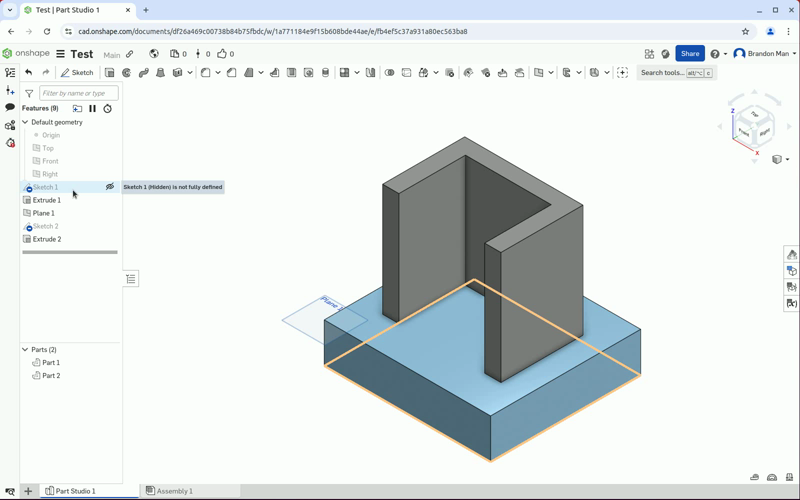
click(73, 189)